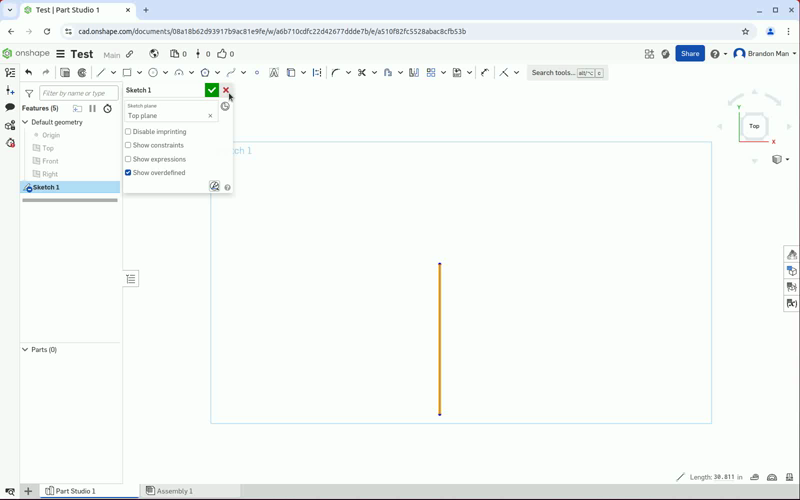
key(shift+h)
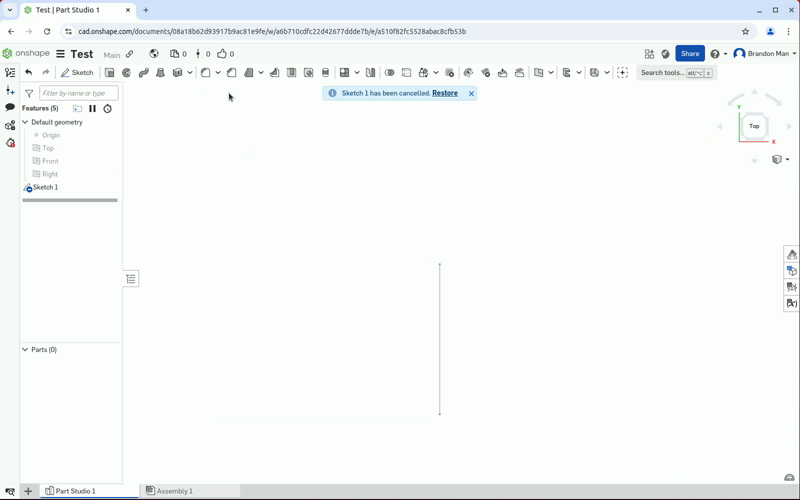
key(shift+s)
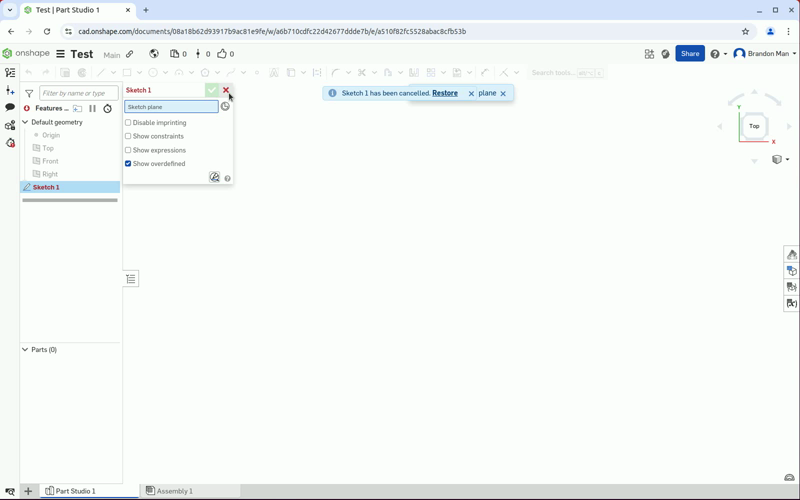
mouse_move(73, 150)
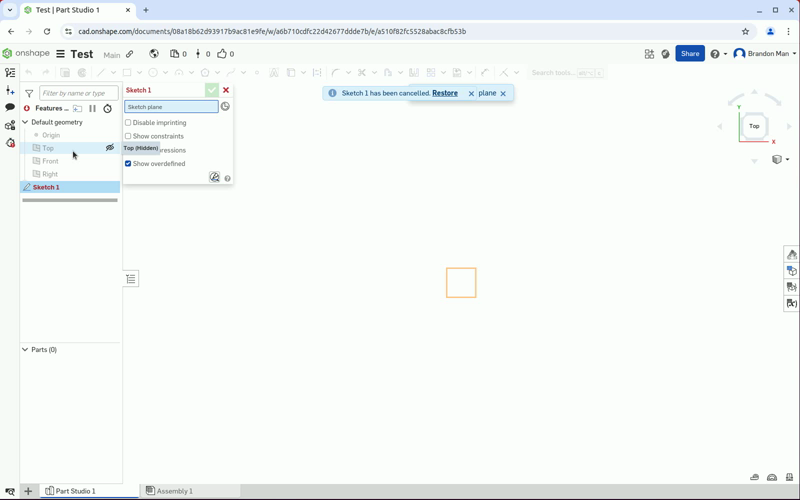
click(73, 150)
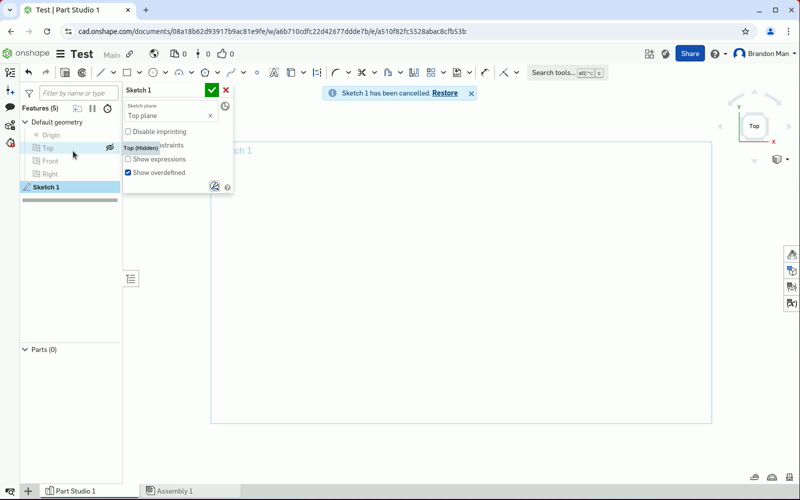
mouse_move(73, 352)
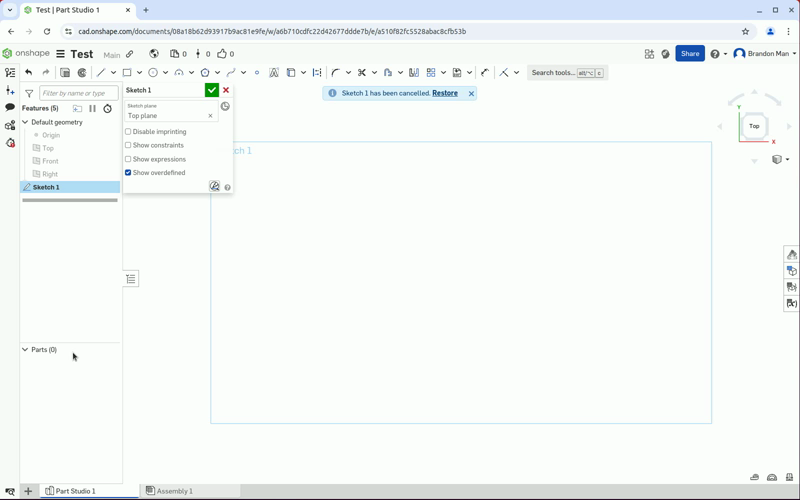
key(y)
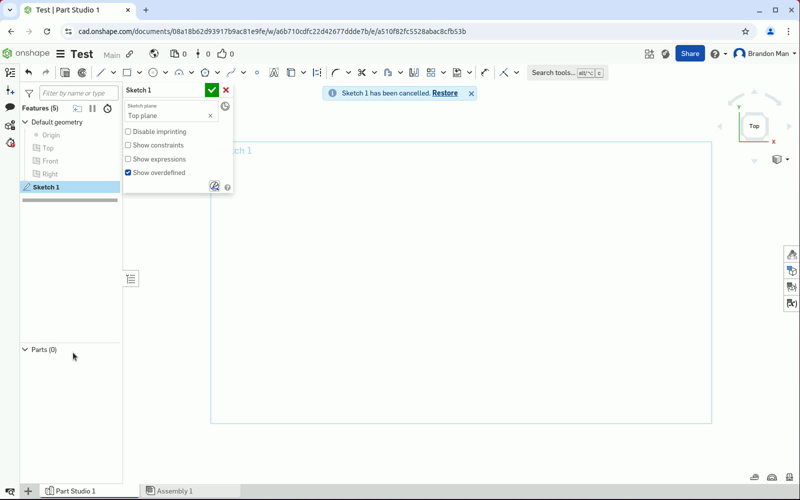
key(c)
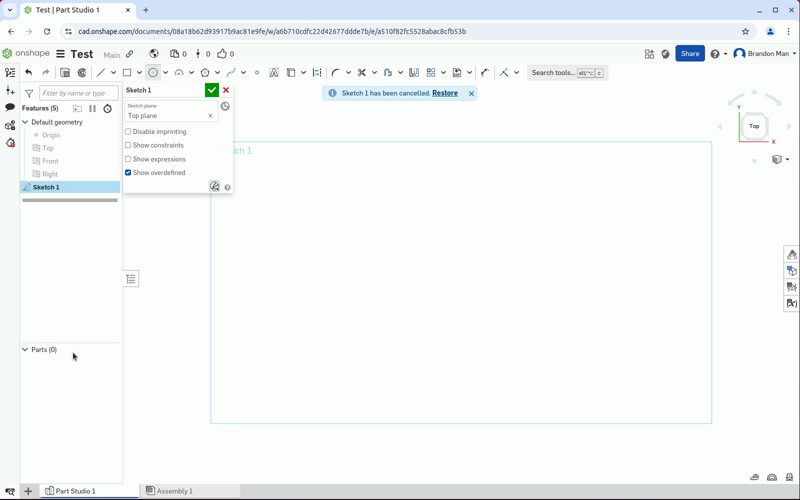
key_down(shift)
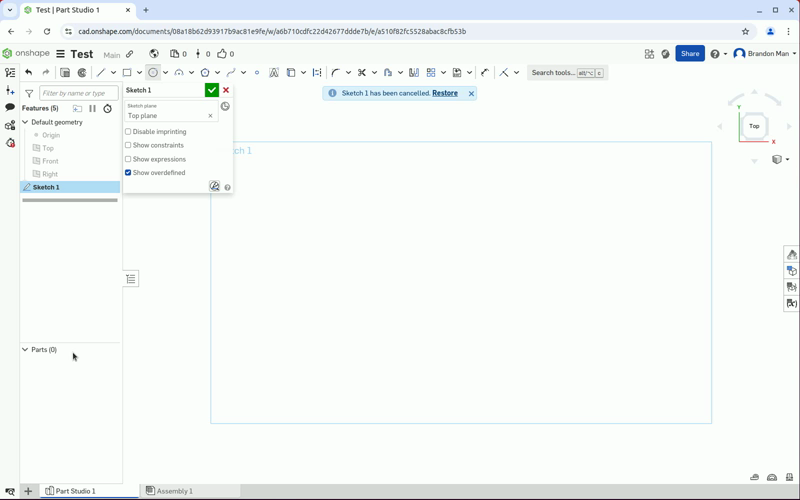
mouse_move(457, 282)
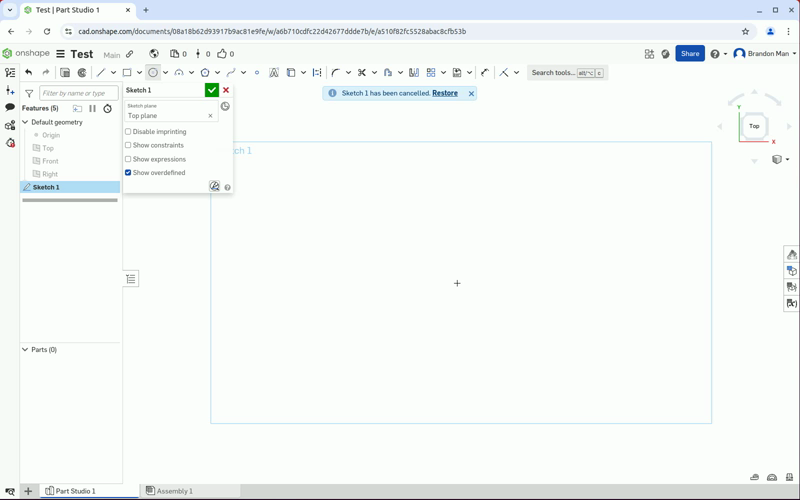
click(457, 282)
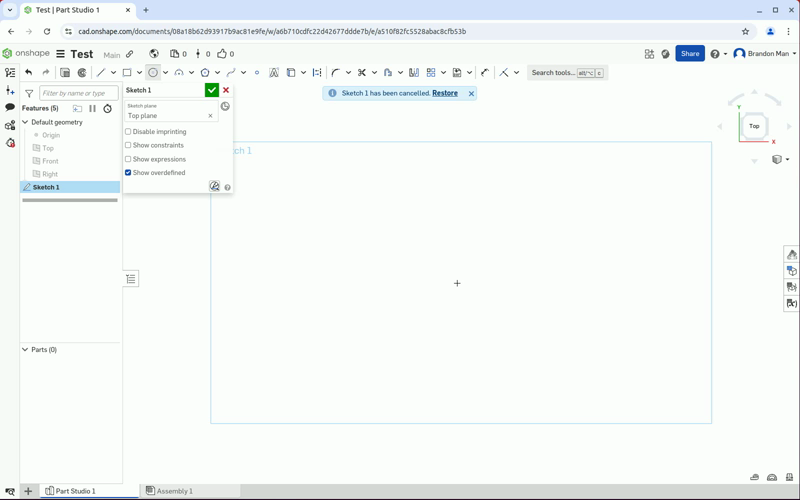
key_up(shift)
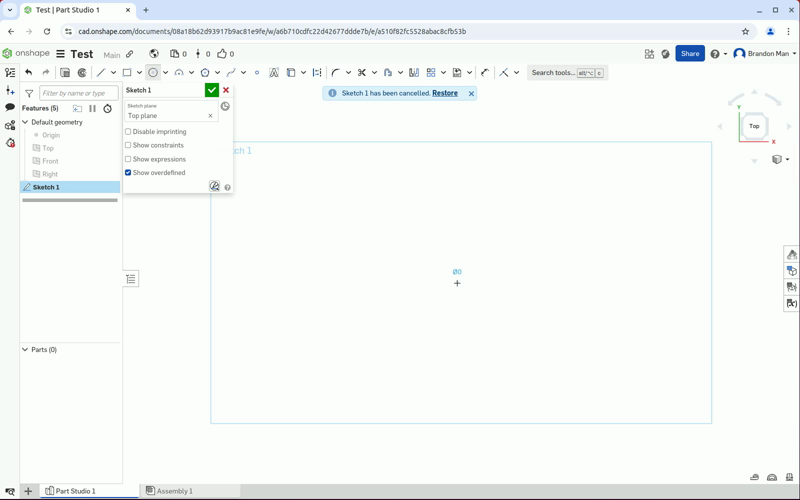
mouse_move(458, 282)
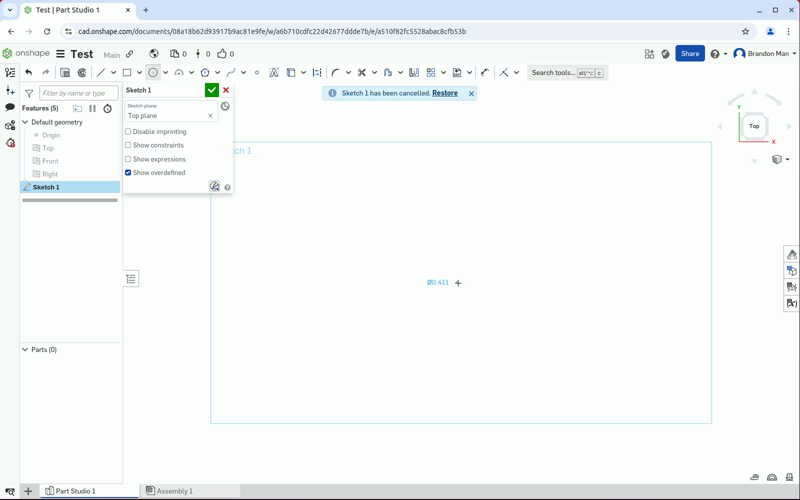
scroll(6)
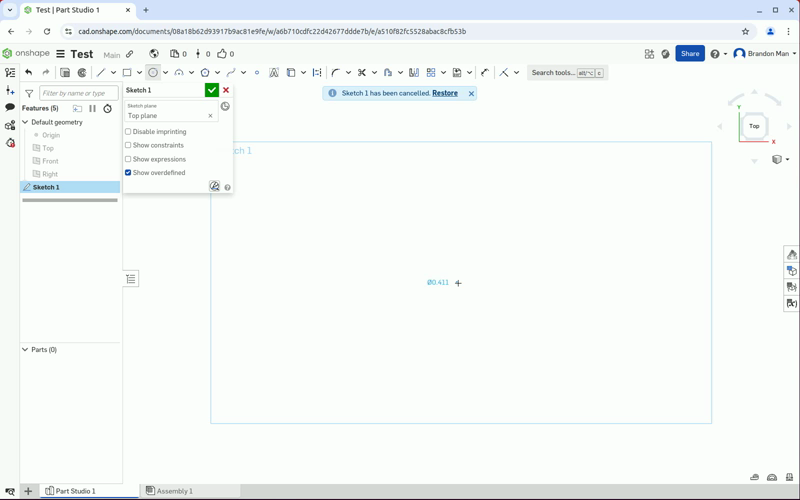
scroll(6)
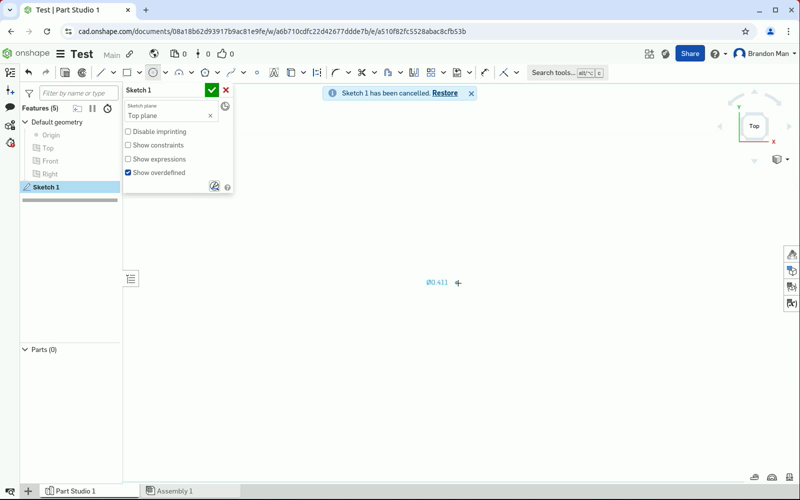
scroll(6)
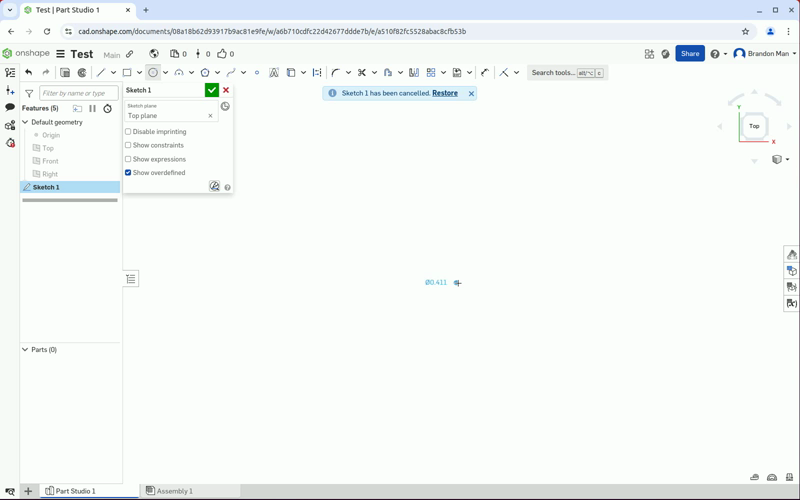
scroll(6)
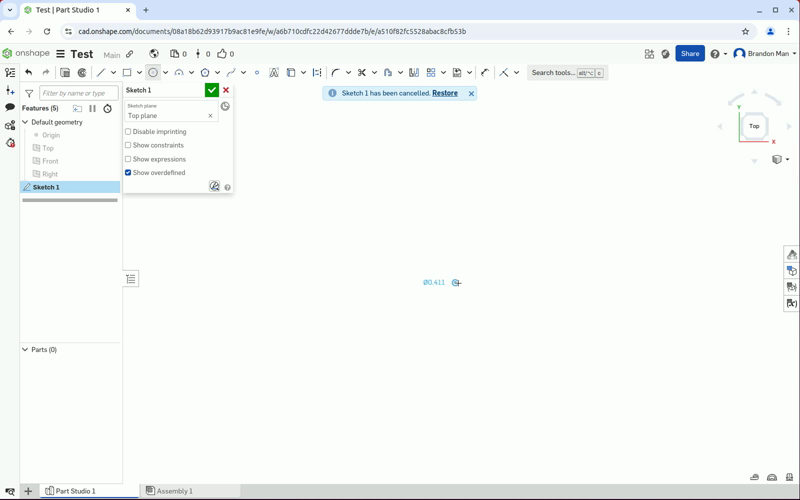
scroll(6)
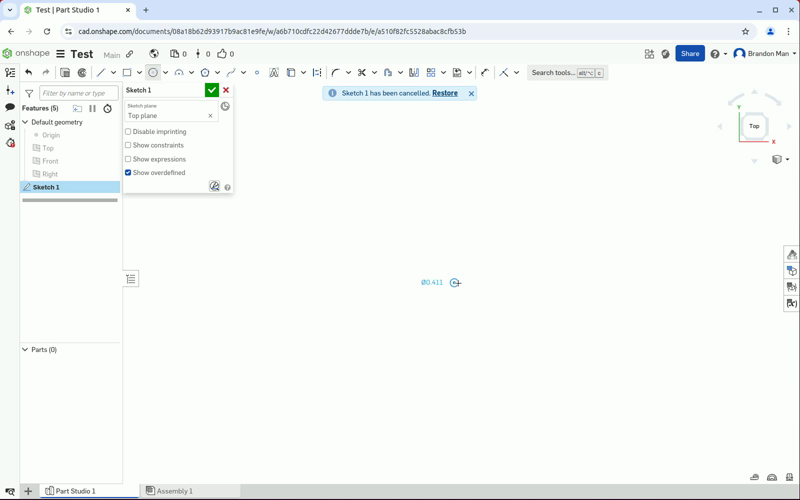
scroll(6)
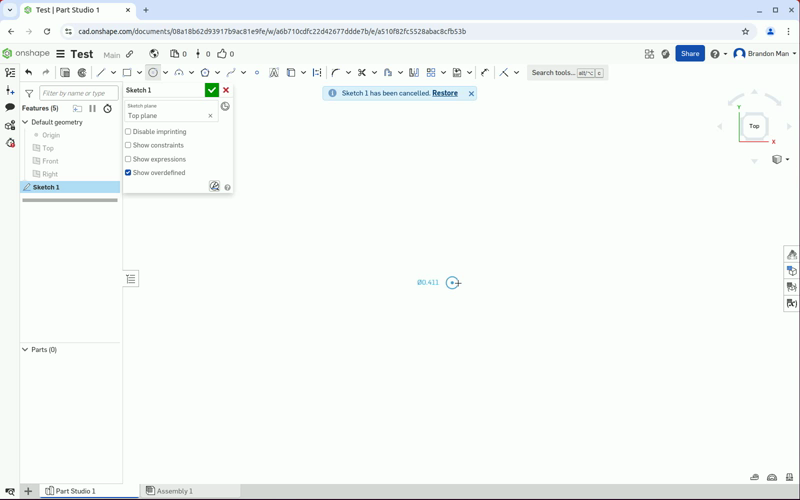
scroll(6)
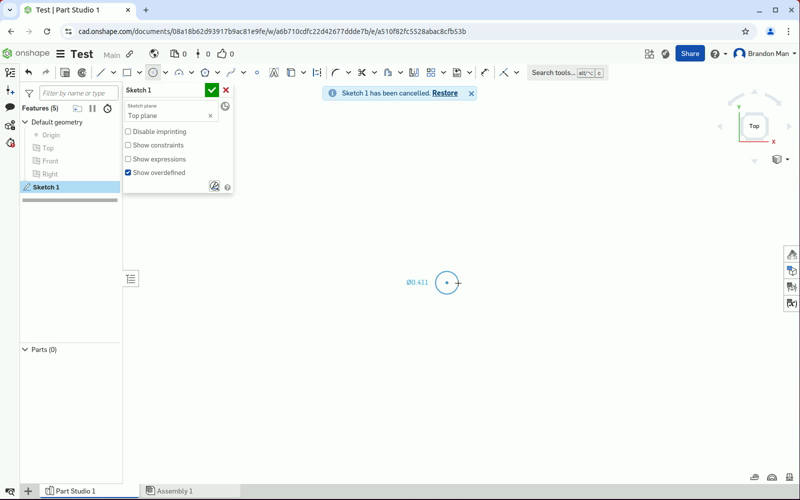
click(458, 282)
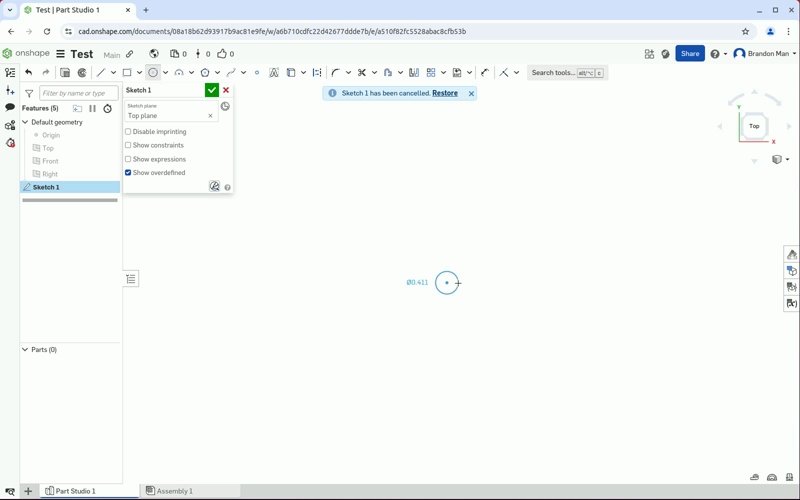
scroll(-6)
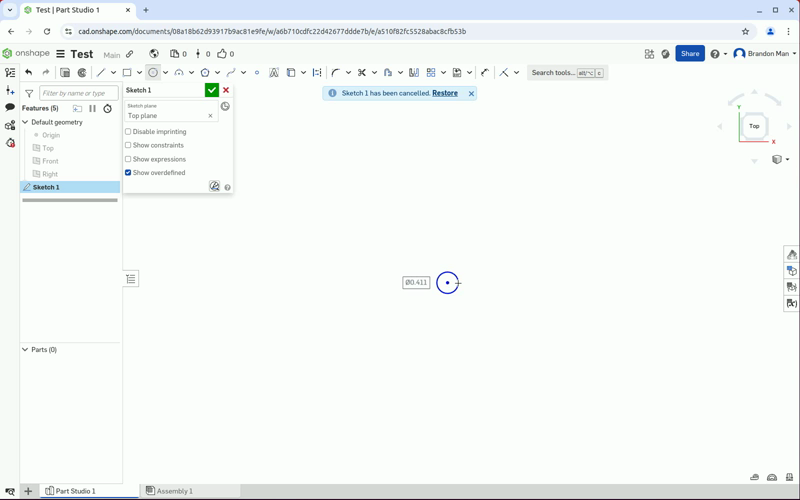
scroll(-6)
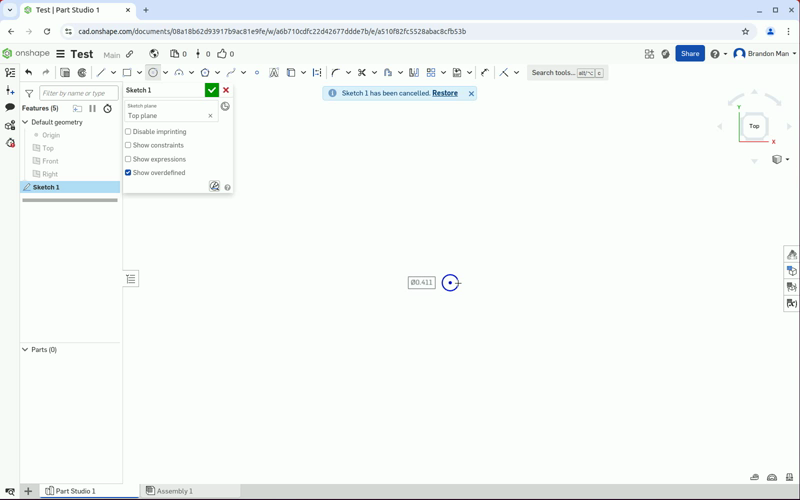
scroll(-6)
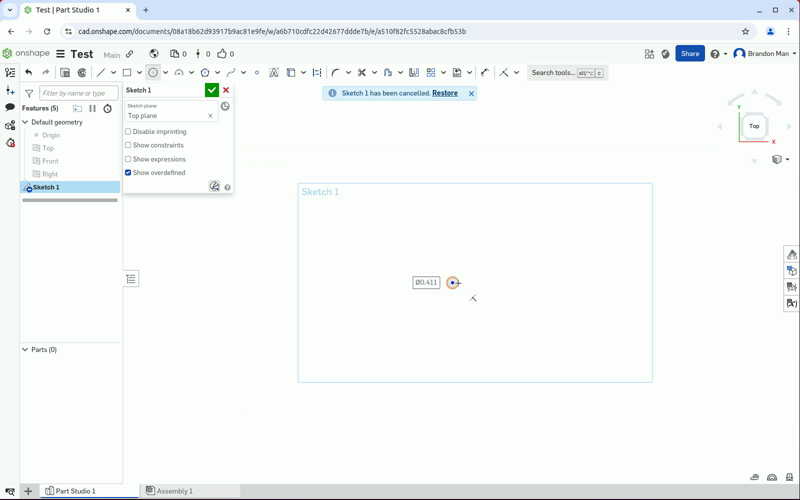
scroll(-6)
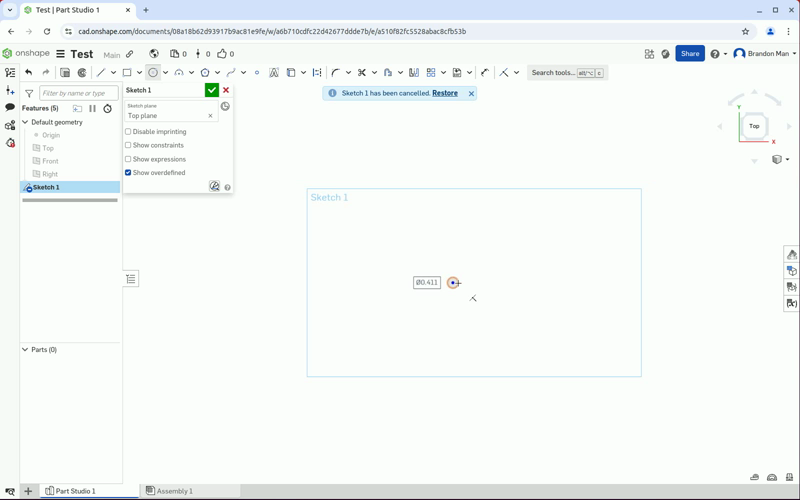
scroll(-6)
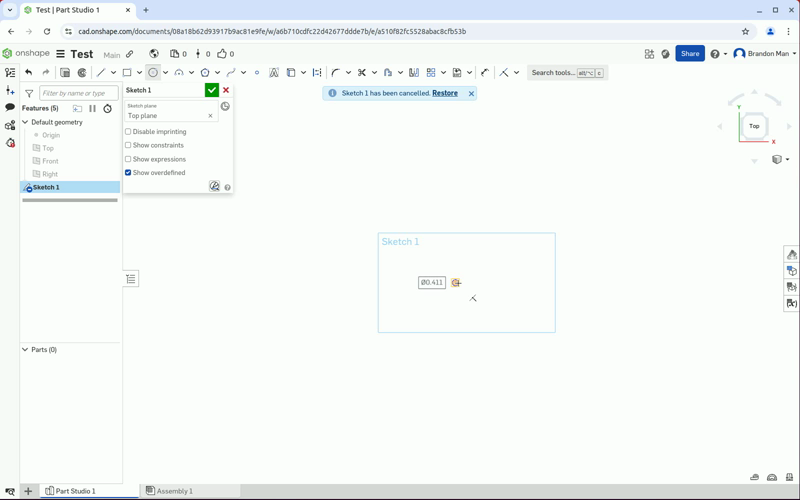
scroll(-6)
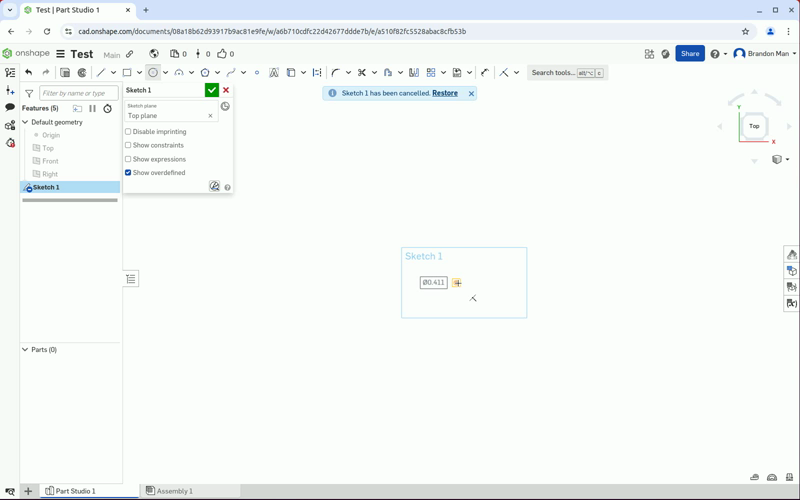
scroll(-6)
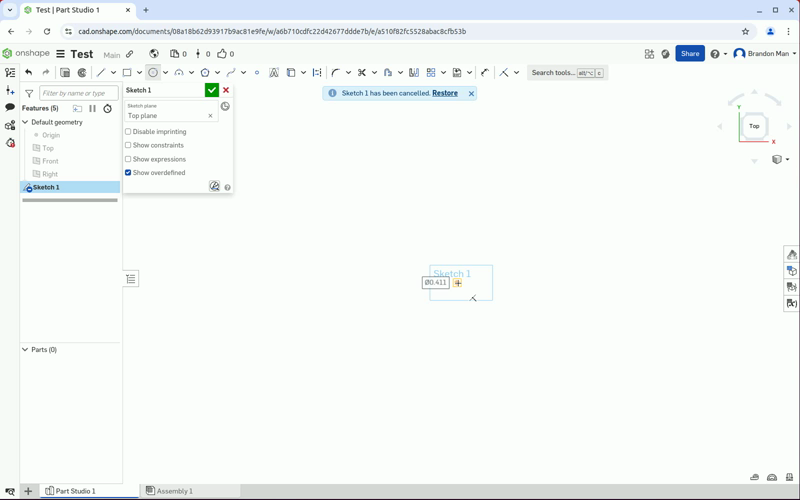
key(esc)
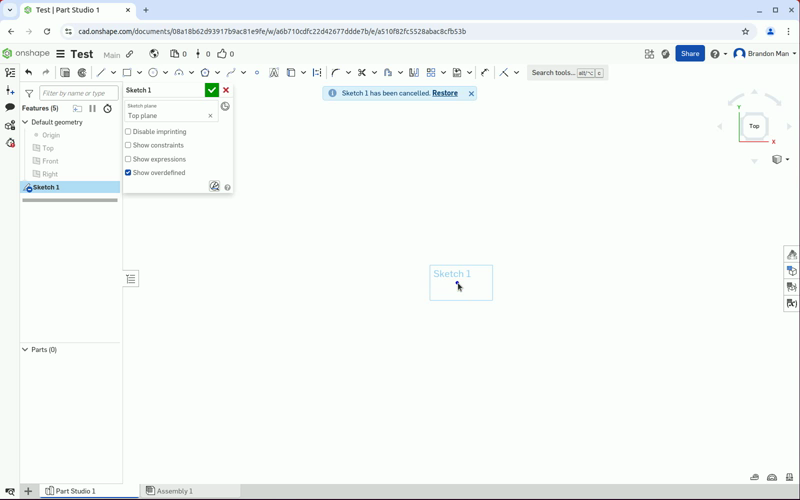
mouse_move(457, 282)
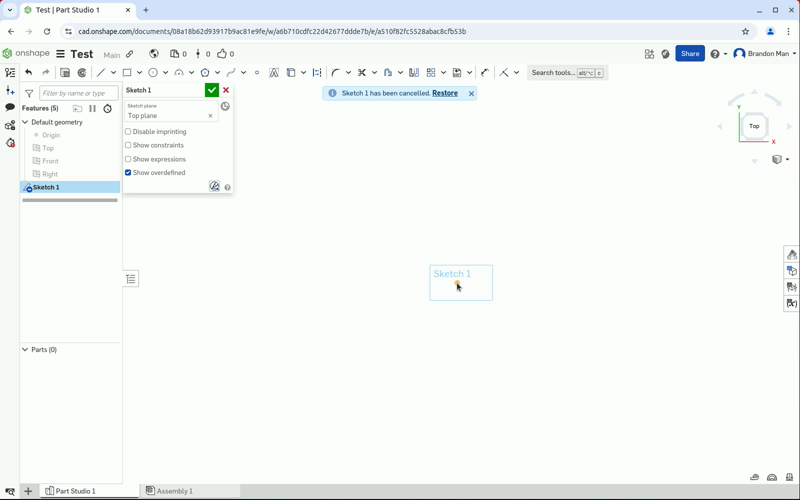
scroll(6)
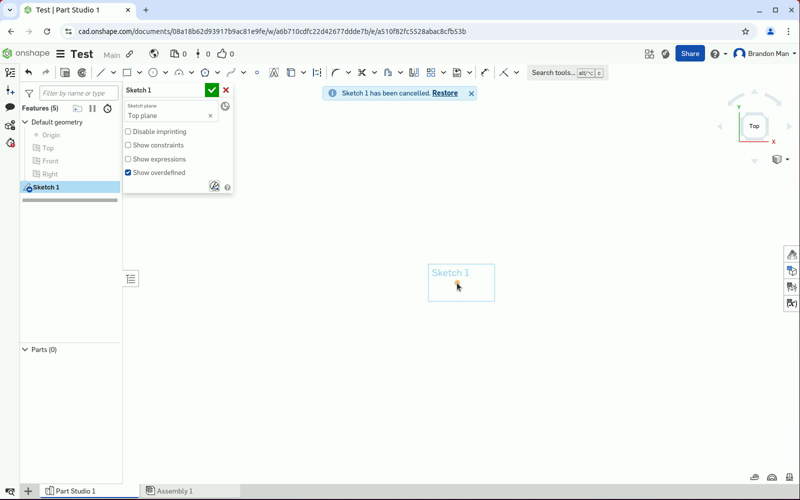
scroll(6)
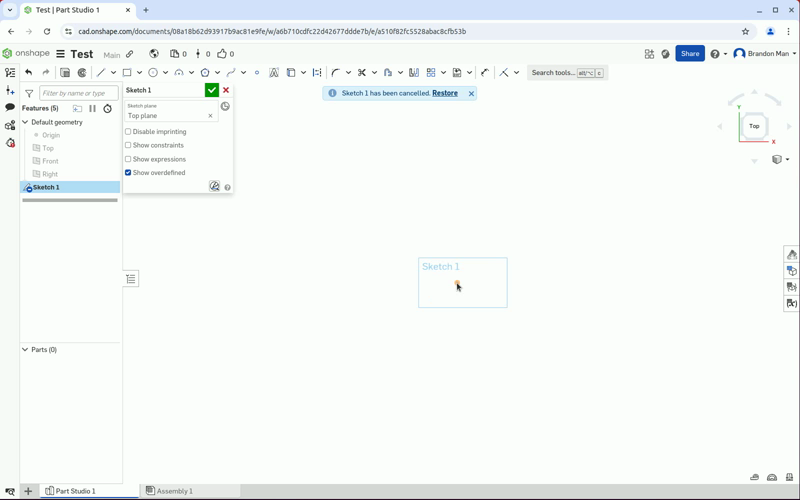
scroll(6)
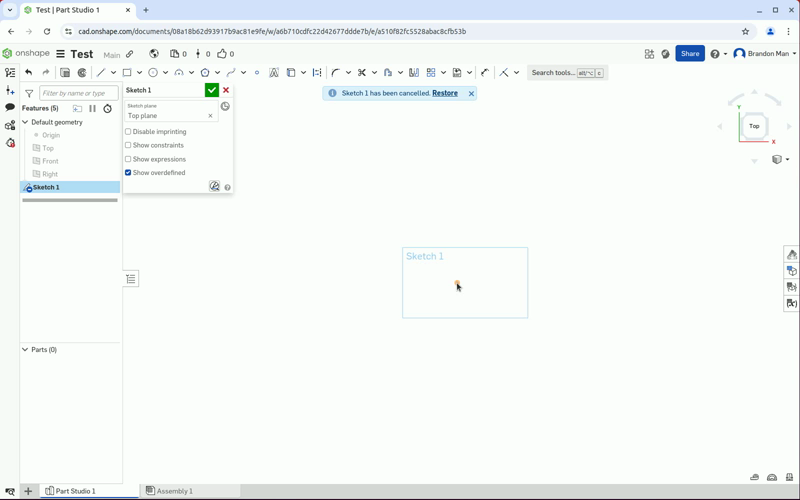
scroll(6)
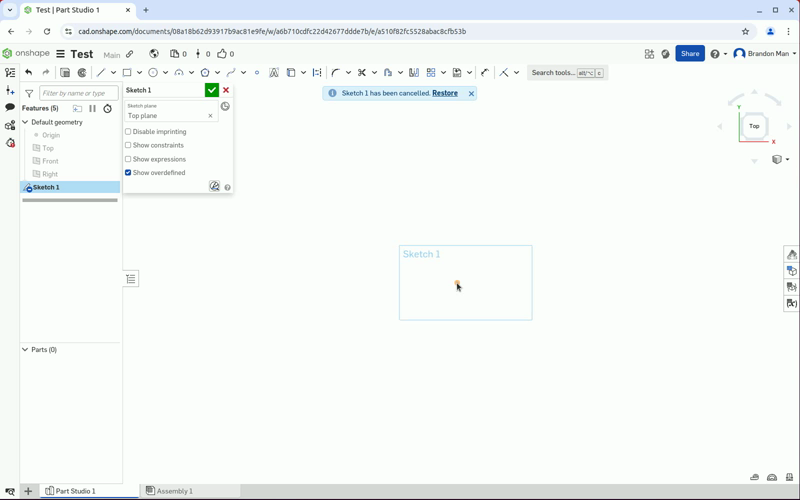
scroll(6)
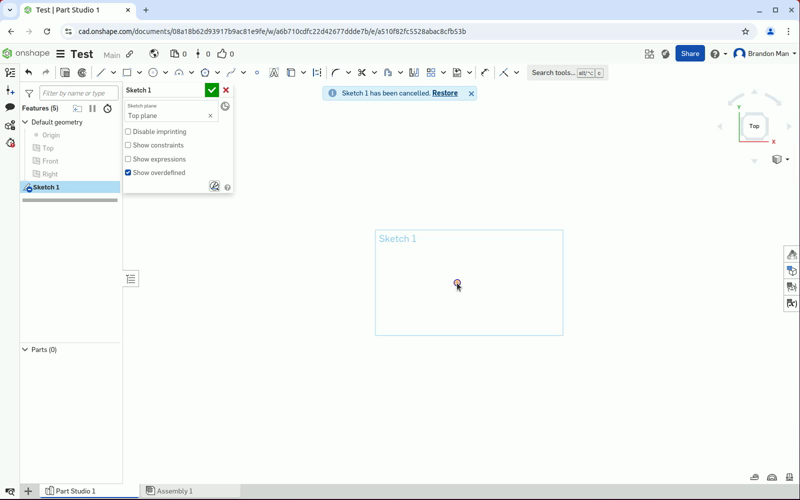
scroll(6)
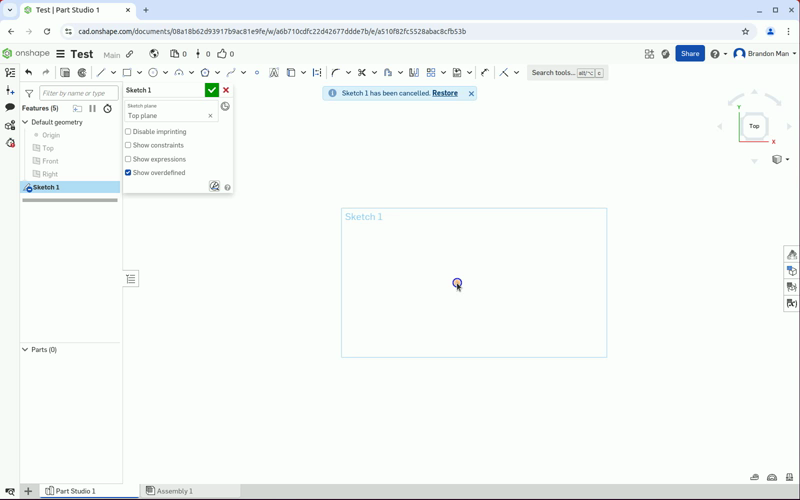
scroll(6)
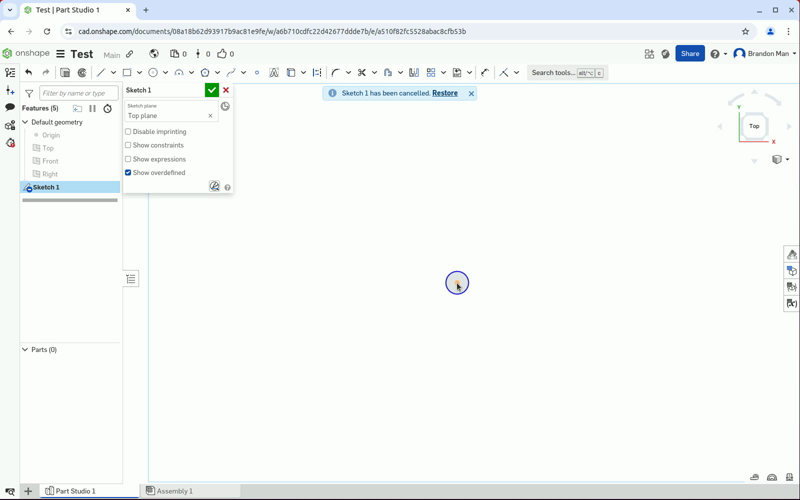
click(457, 282)
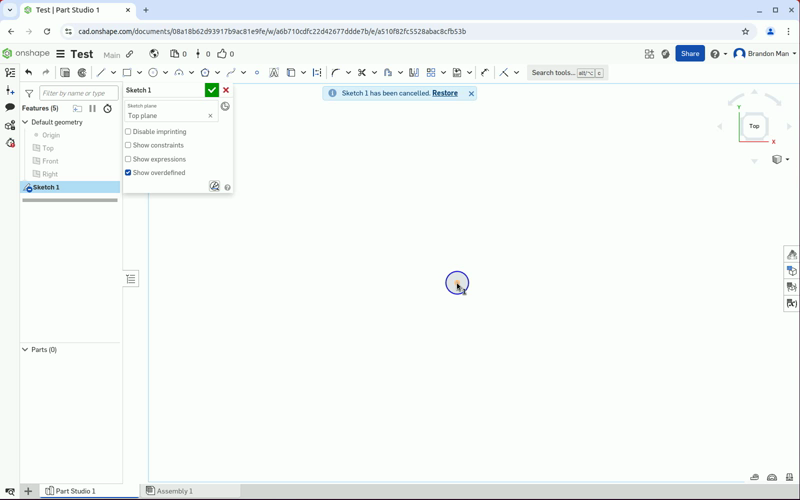
scroll(-6)
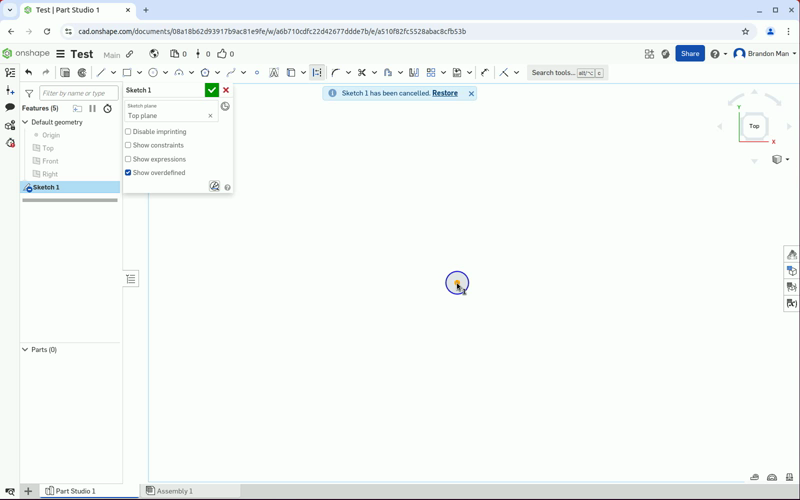
scroll(-6)
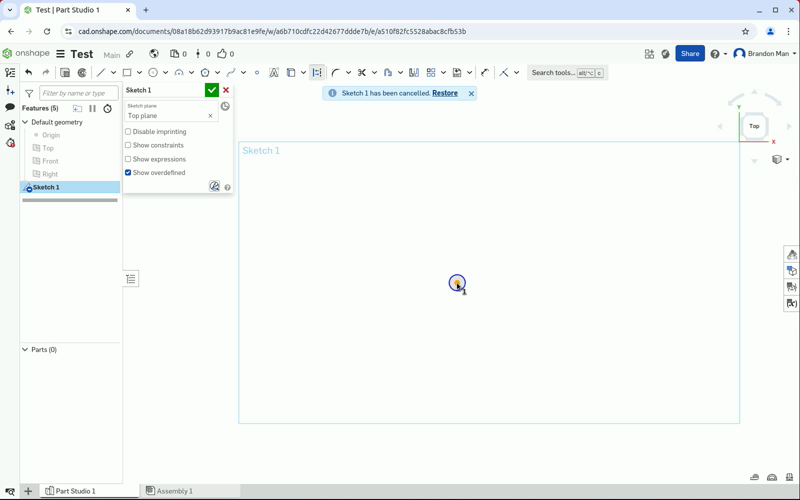
scroll(-6)
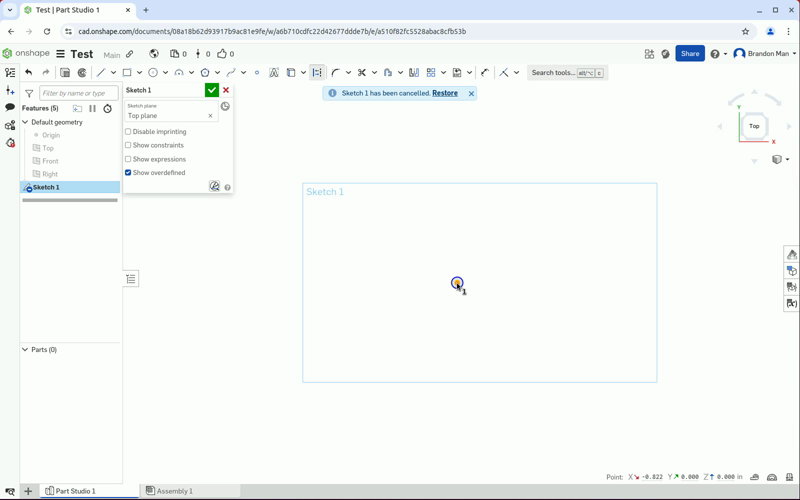
scroll(-6)
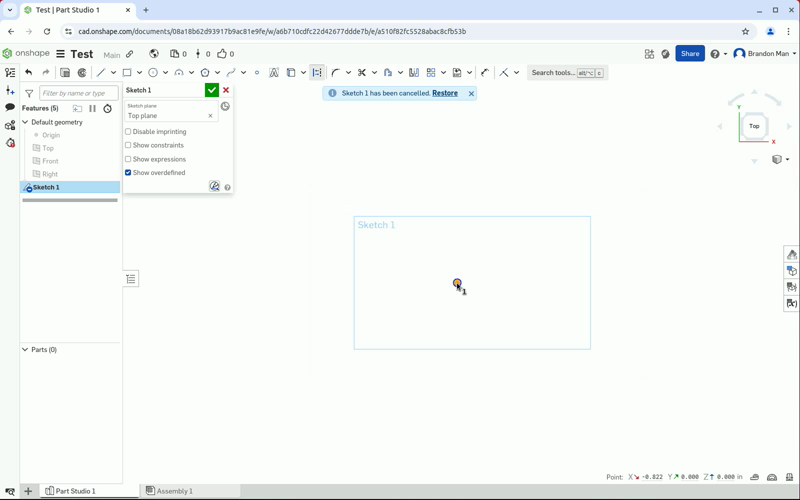
scroll(-6)
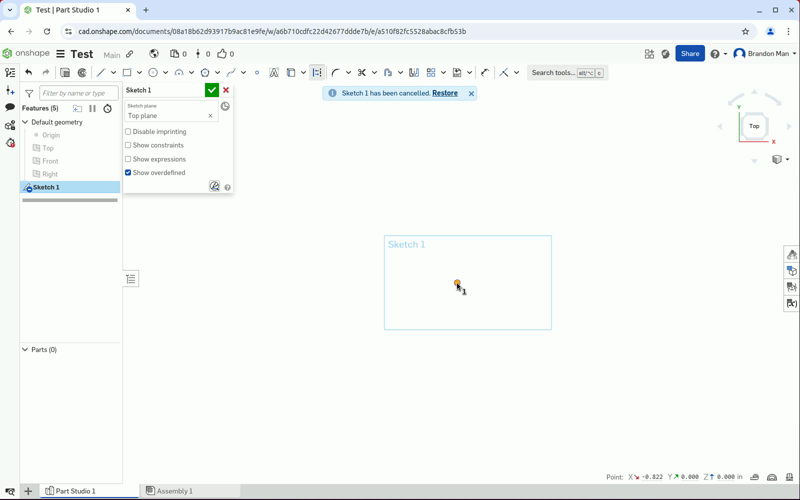
scroll(-6)
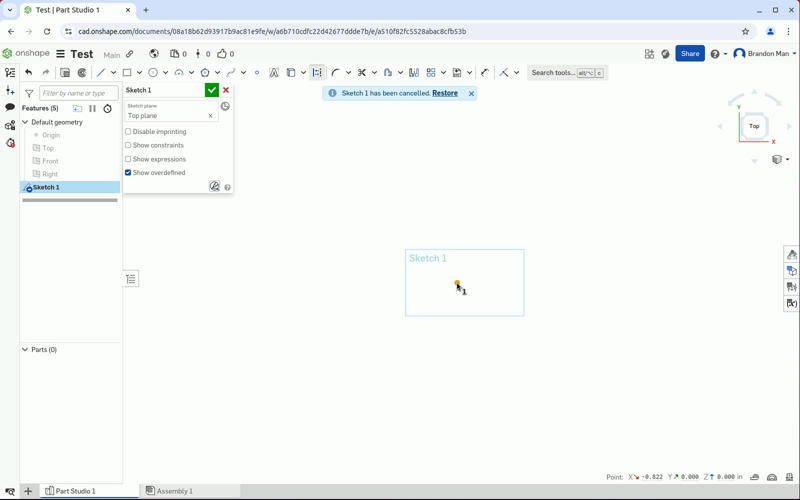
scroll(-6)
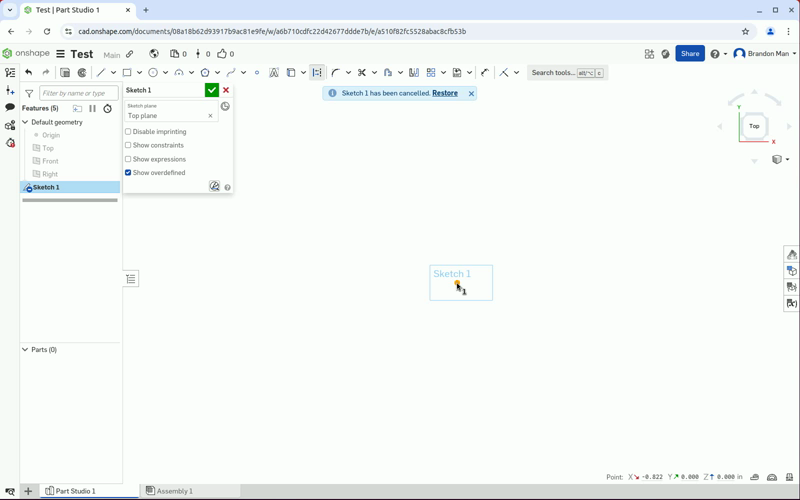
mouse_move(73, 352)
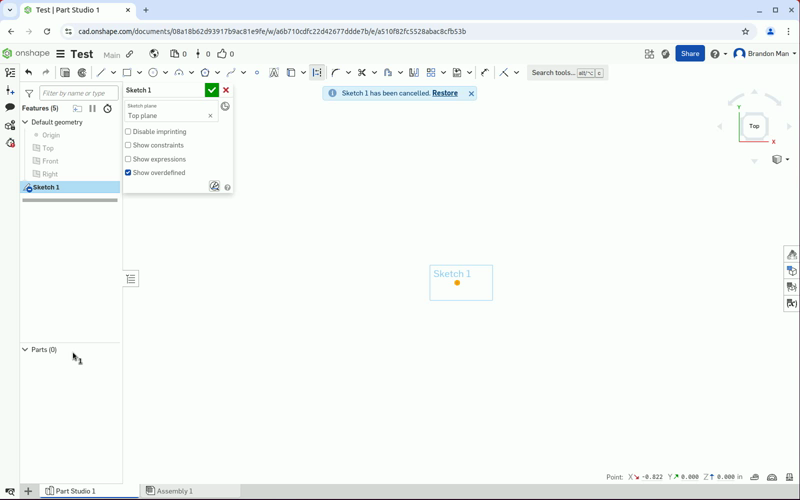
key(shift+y)
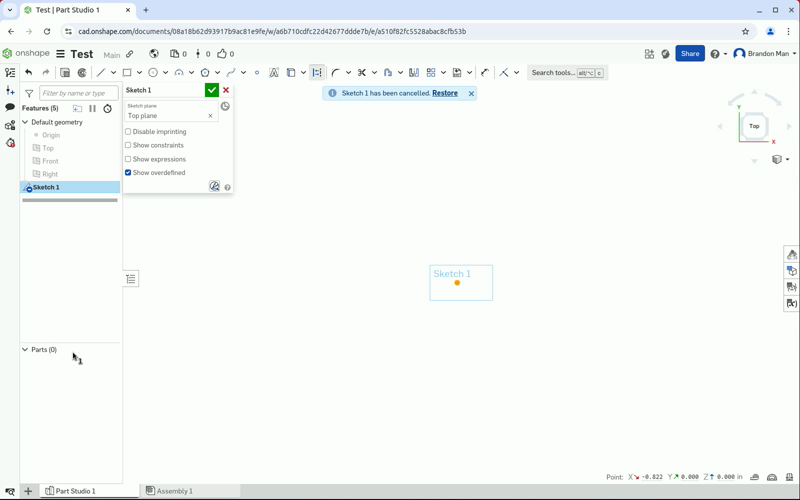
key(shift+e)
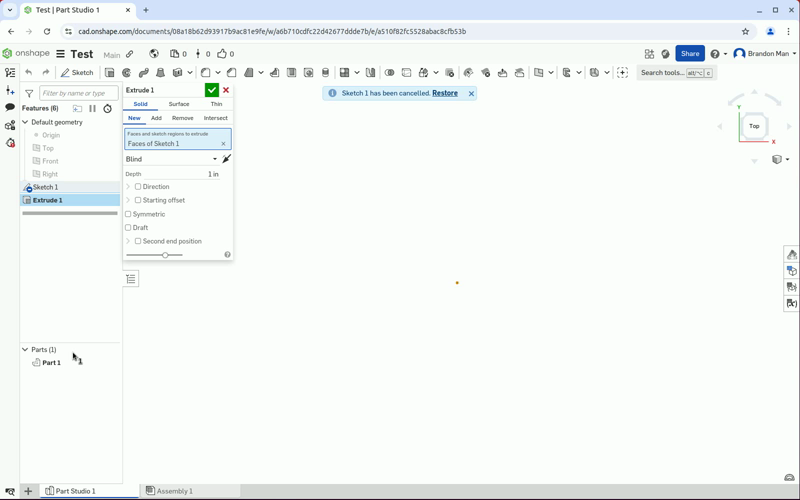
mouse_move(143, 106)
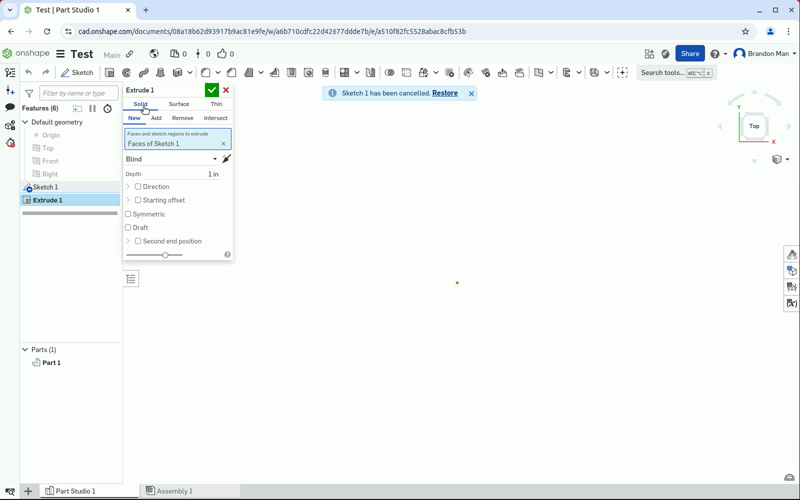
click(143, 106)
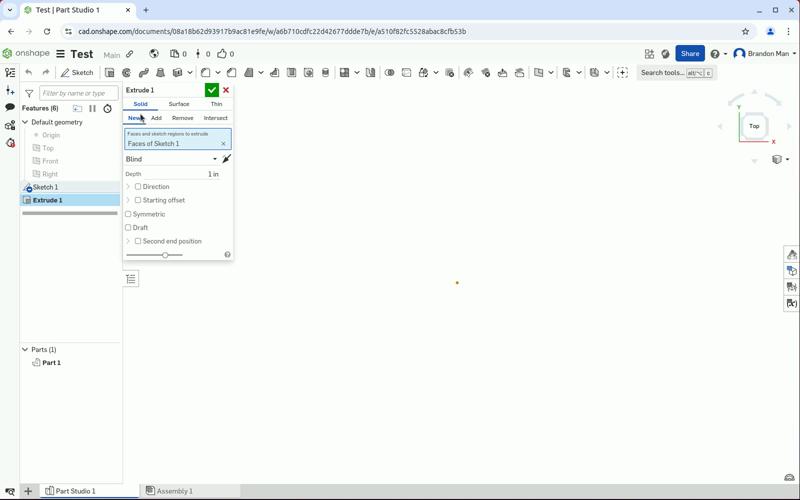
mouse_move(137, 120)
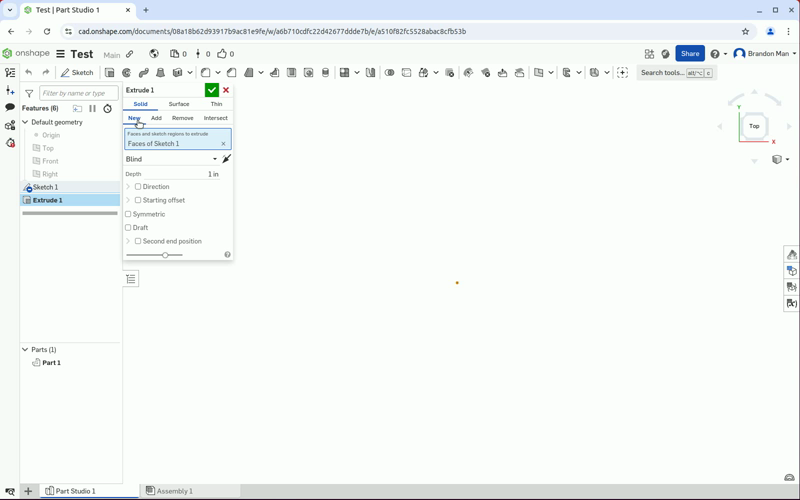
click(137, 120)
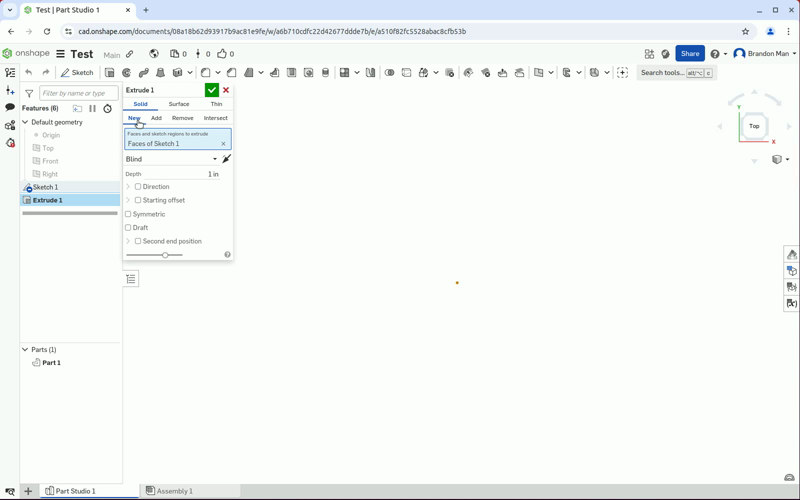
key(tab, 4)
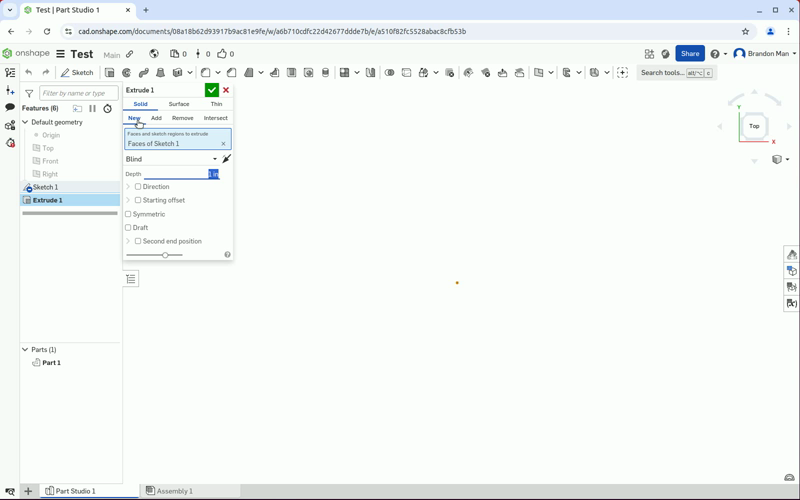
text(23.108)
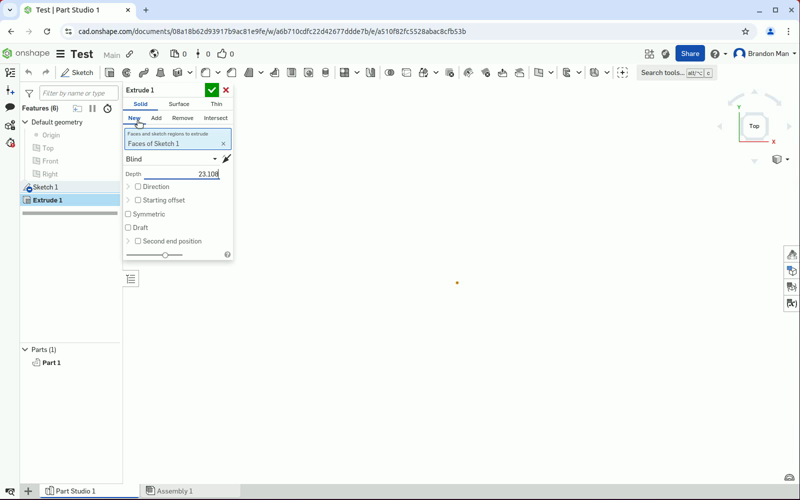
key(enter)
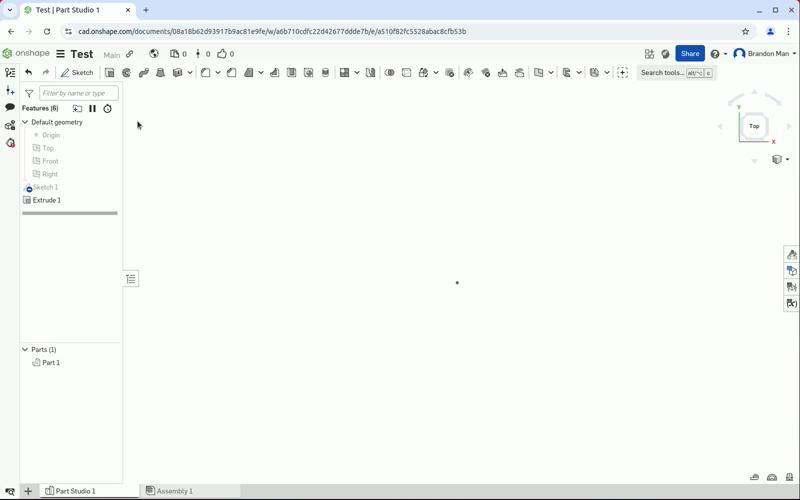
key(shift+h)
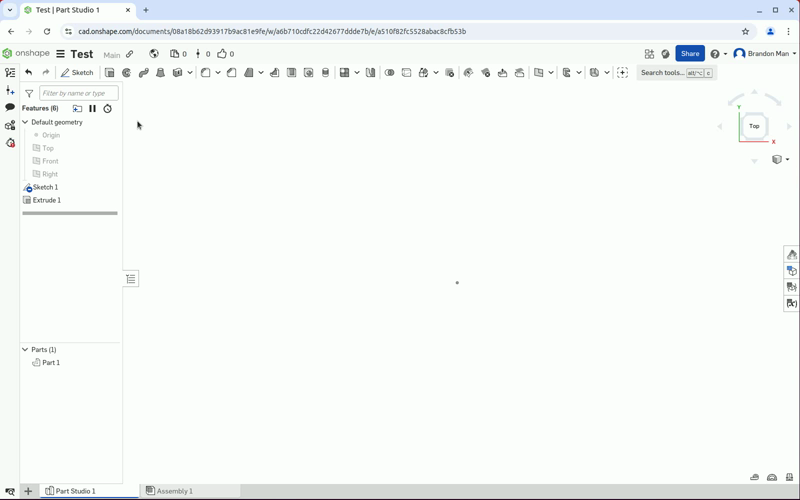
key(shift+h)
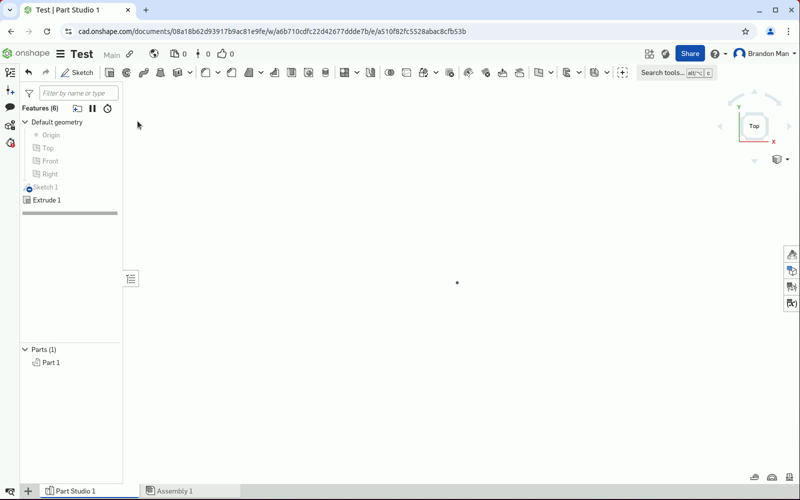
mouse_move(73, 189)
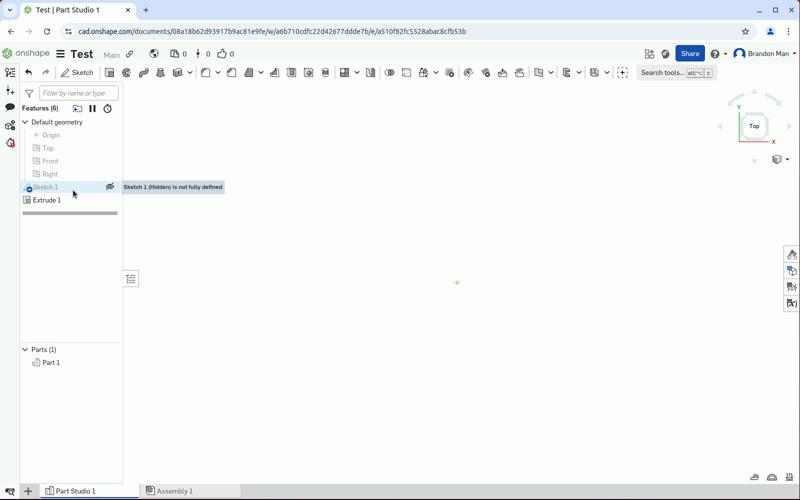
click(73, 189)
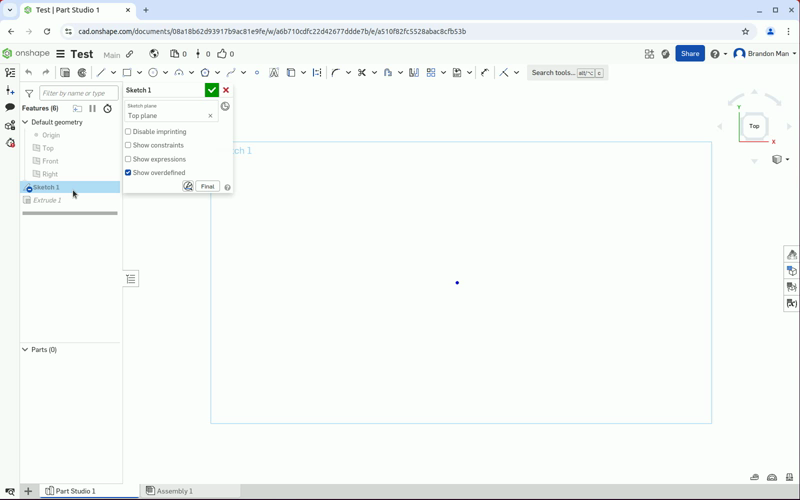
mouse_move(229, 92)
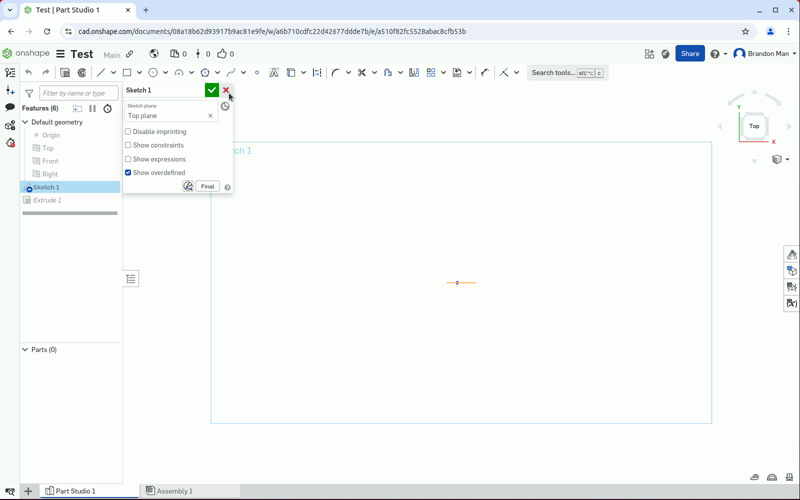
click(229, 92)
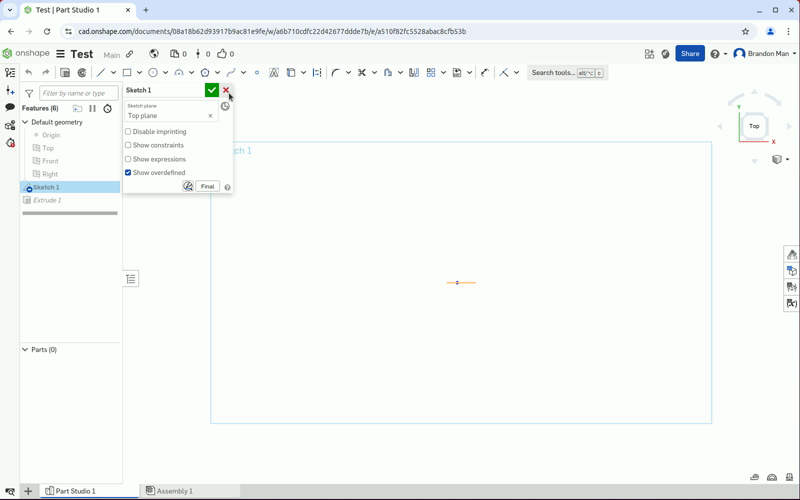
key(shift+s)
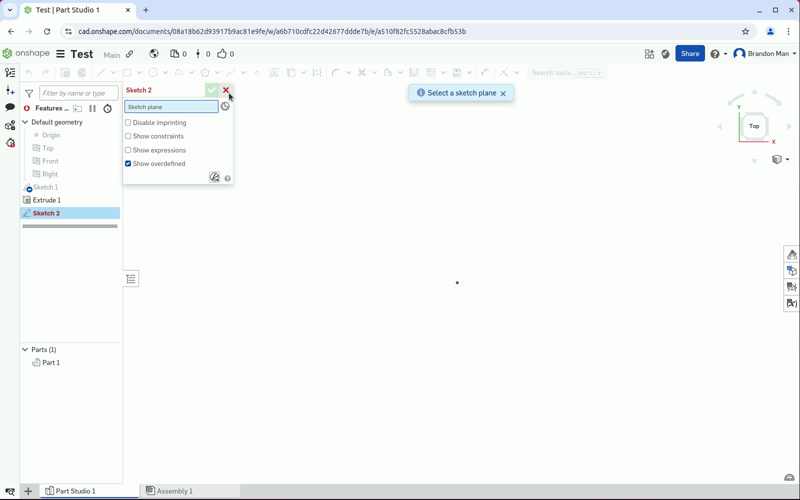
mouse_move(73, 150)
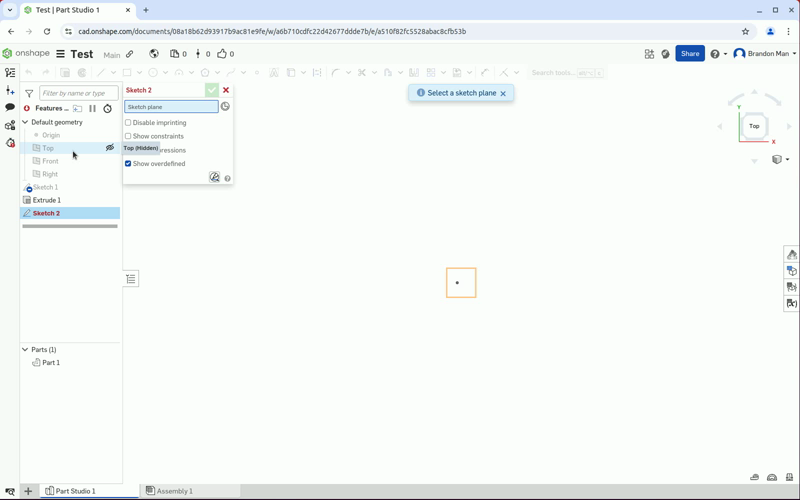
click(73, 150)
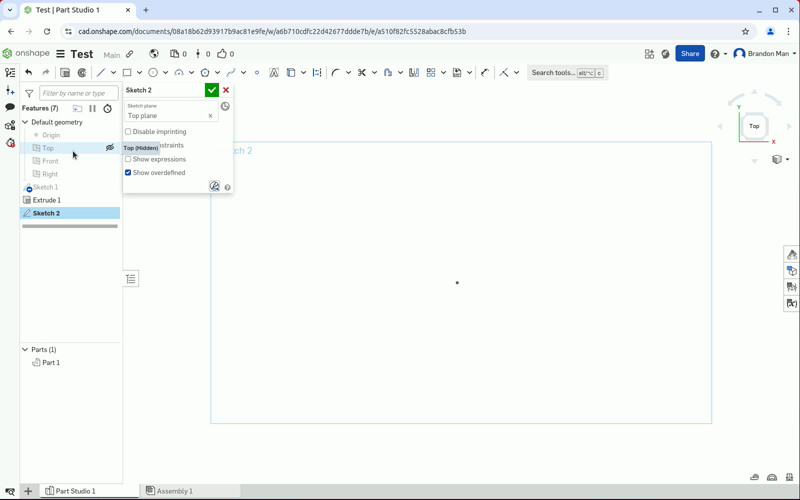
mouse_move(73, 352)
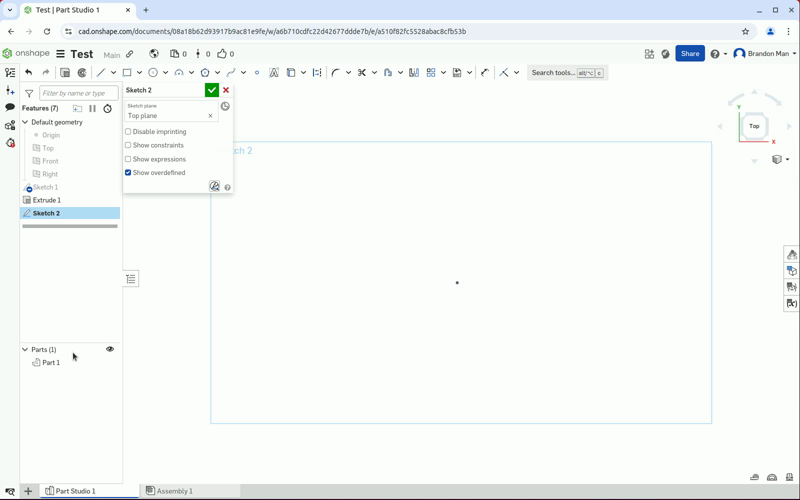
key(y)
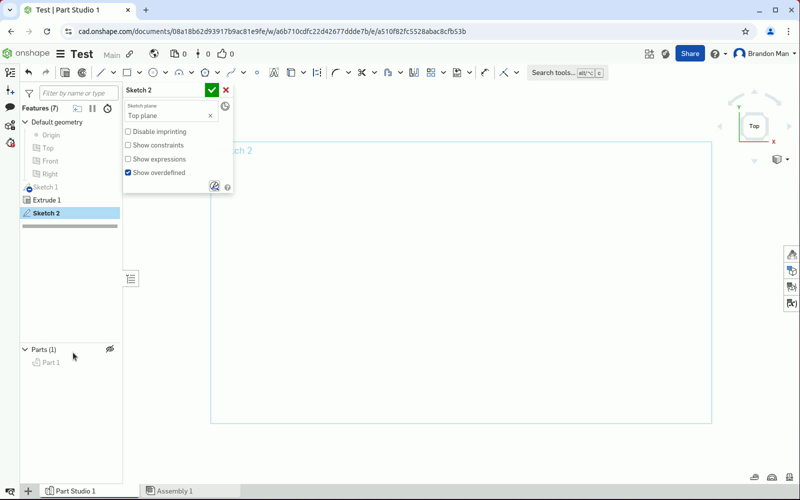
key(c)
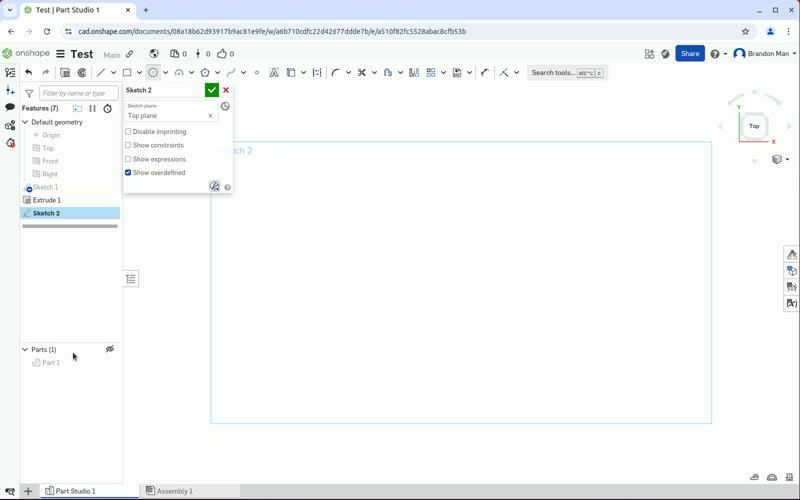
key_down(shift)
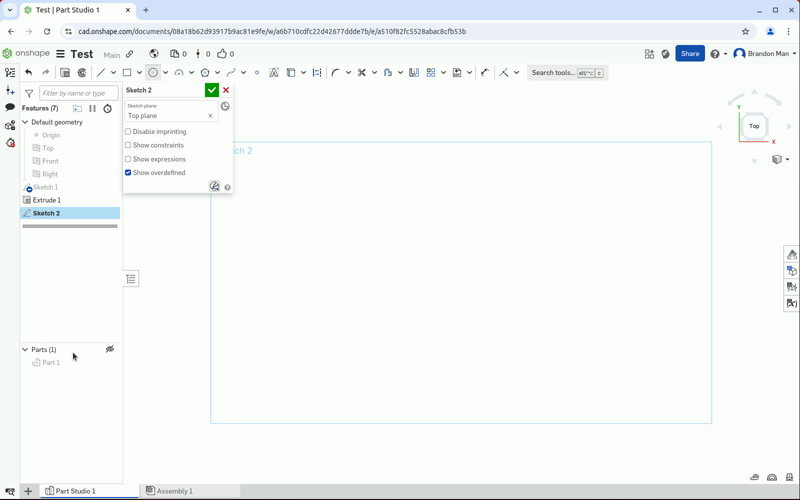
mouse_move(465, 282)
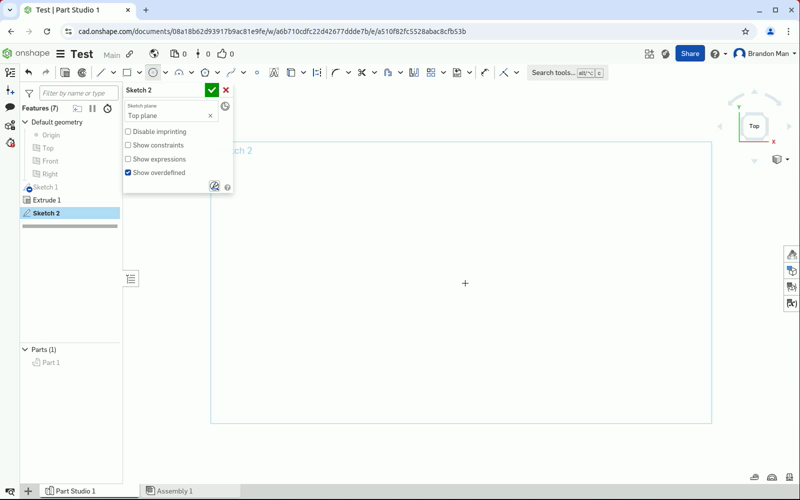
click(465, 282)
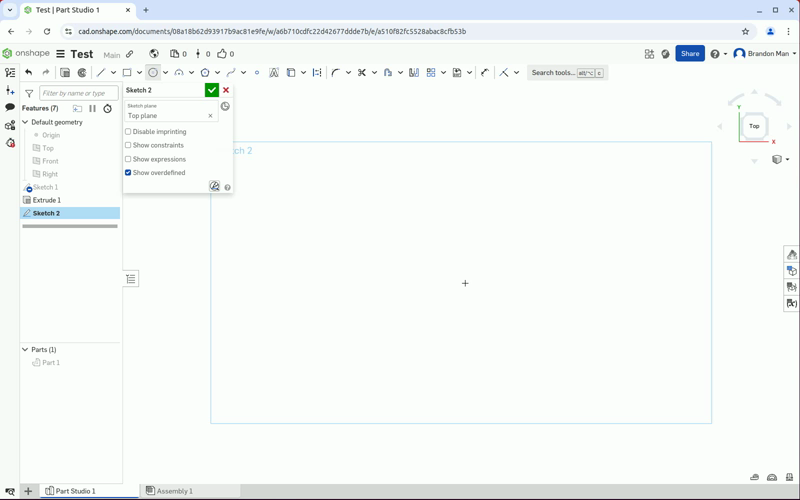
key_up(shift)
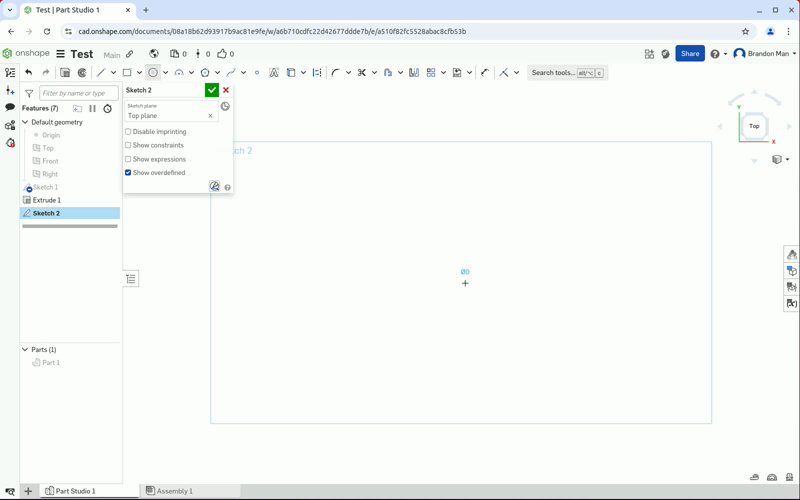
mouse_move(466, 282)
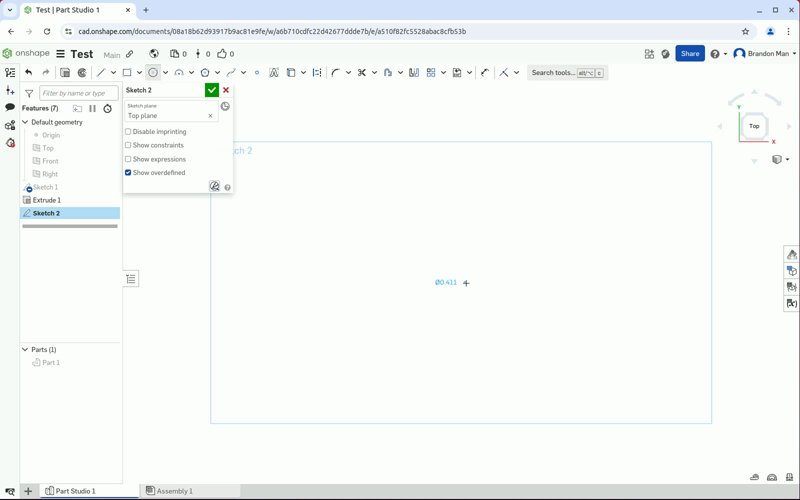
scroll(6)
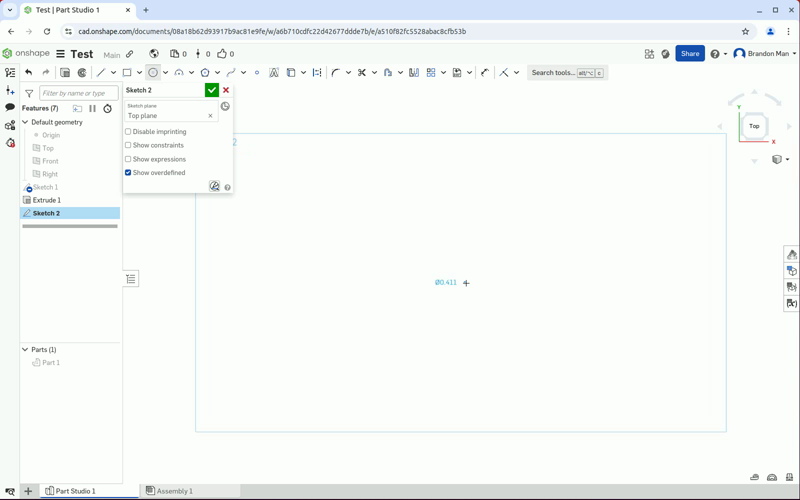
scroll(6)
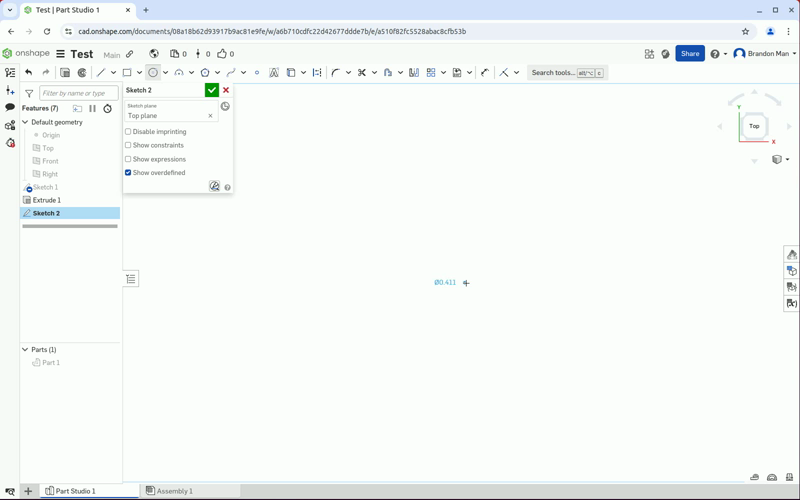
scroll(6)
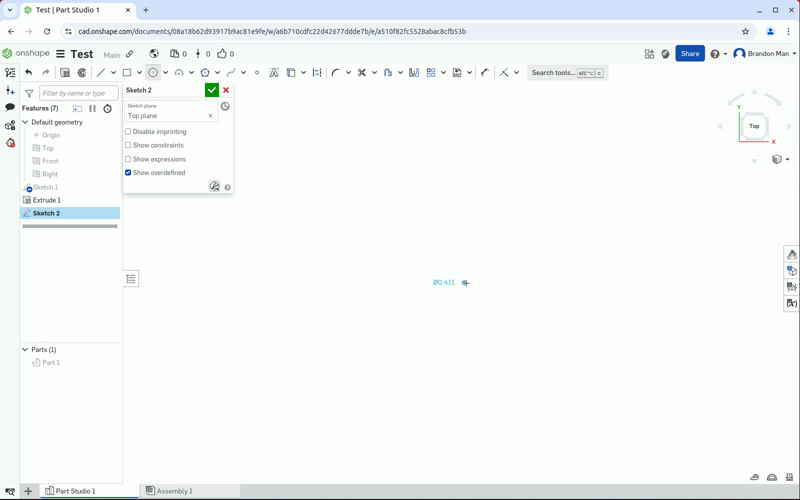
scroll(6)
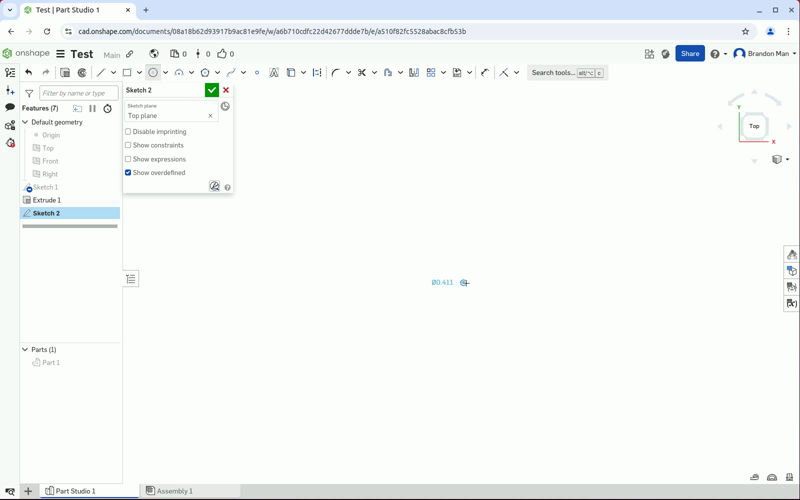
scroll(6)
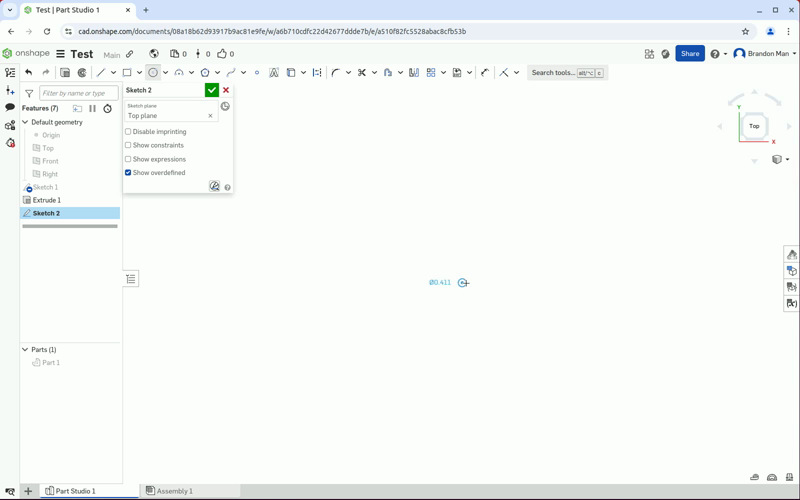
scroll(6)
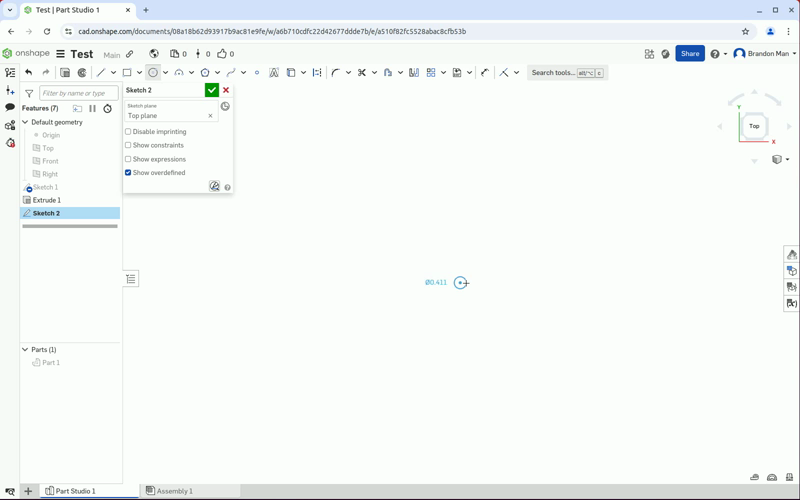
scroll(6)
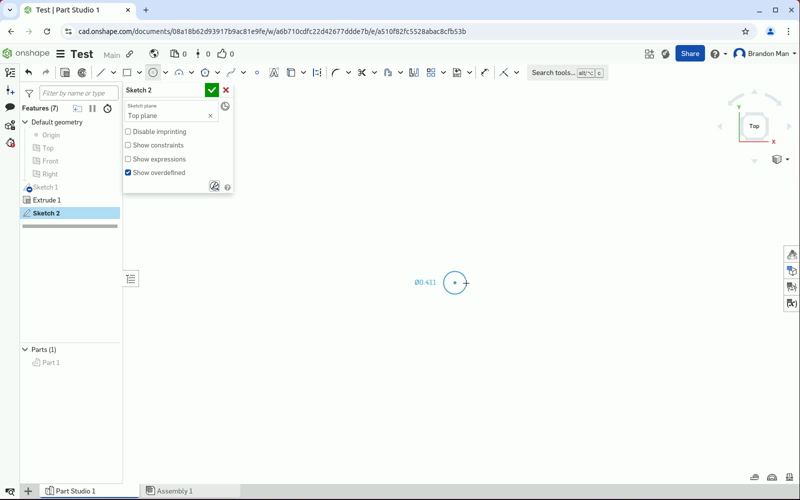
click(466, 282)
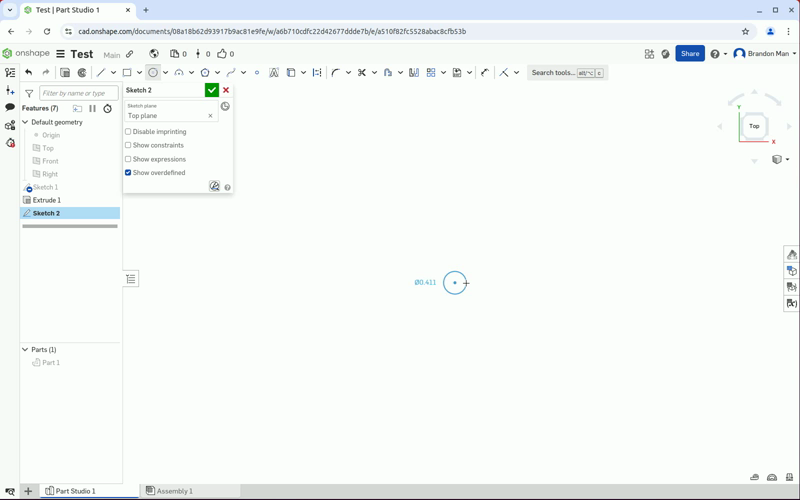
scroll(-6)
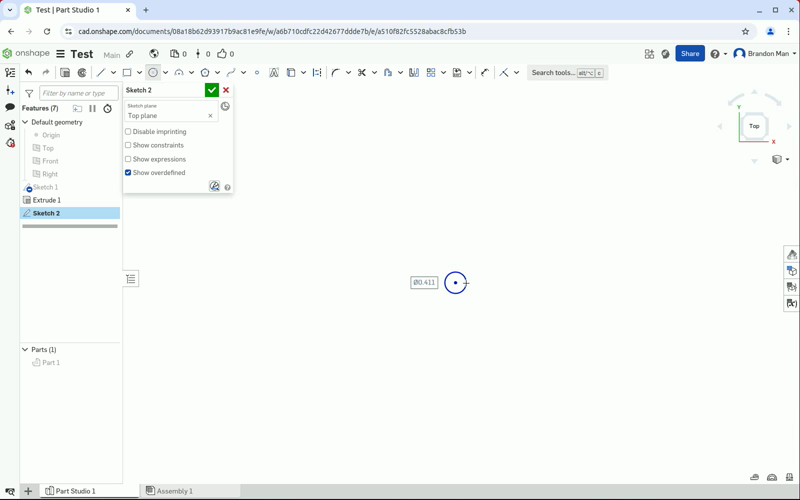
scroll(-6)
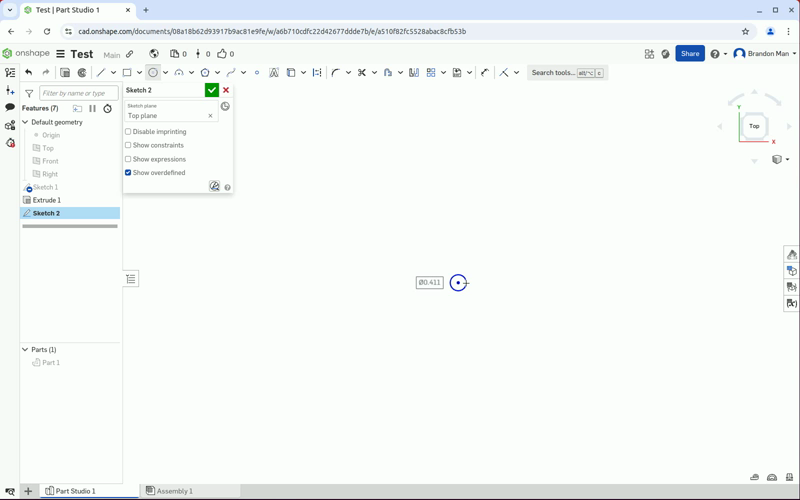
scroll(-6)
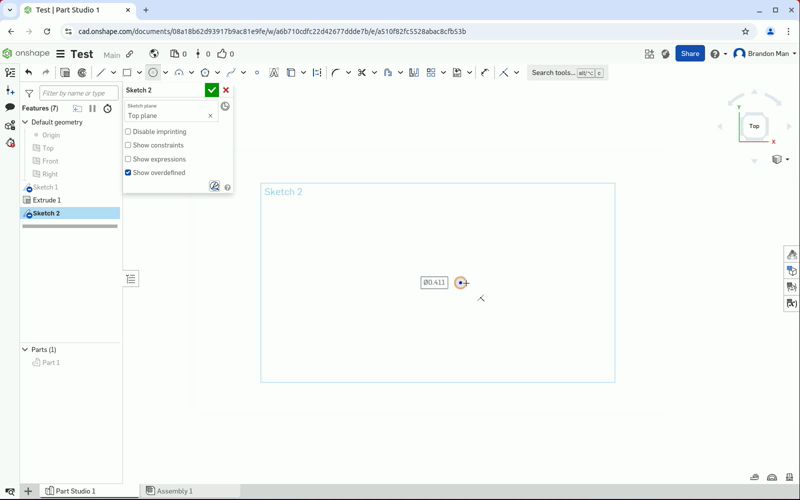
scroll(-6)
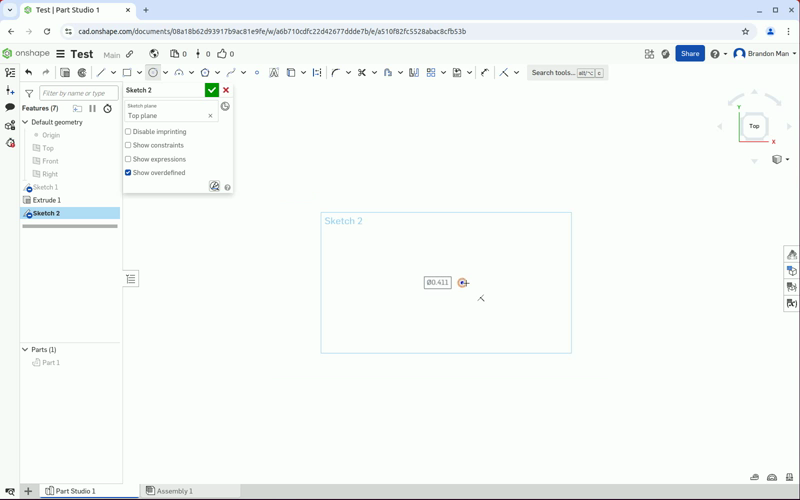
scroll(-6)
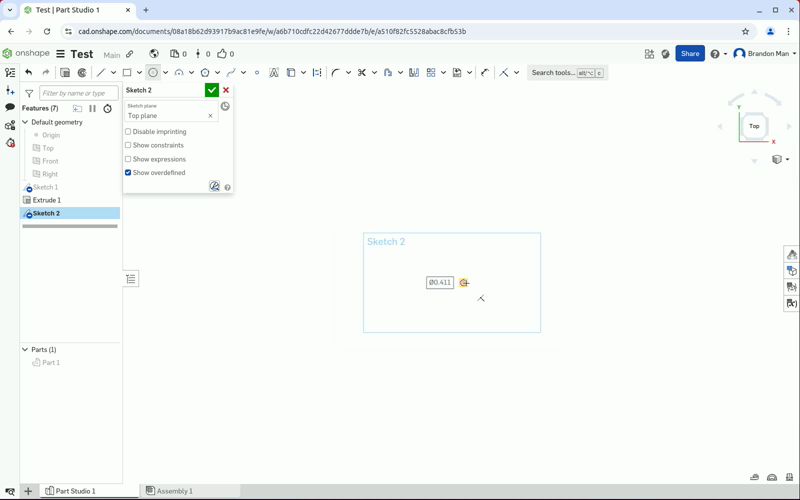
scroll(-6)
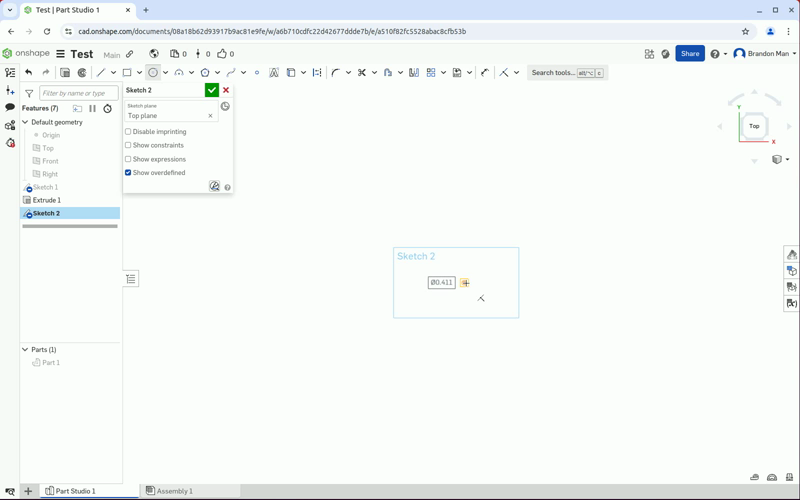
scroll(-6)
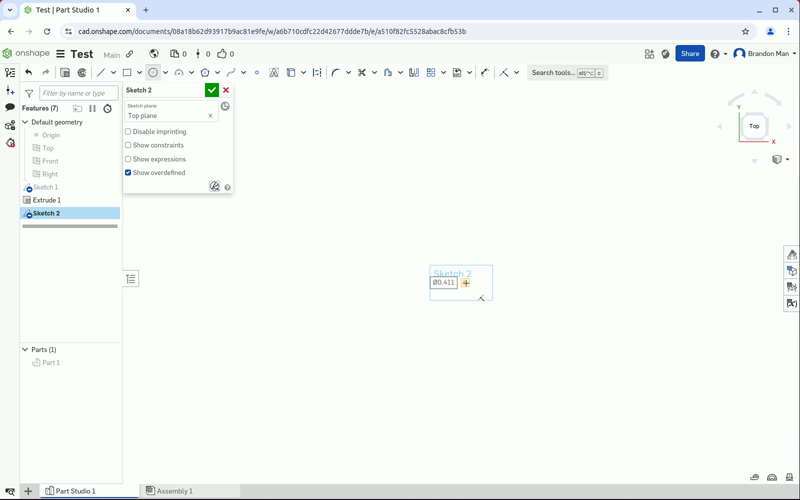
key(esc)
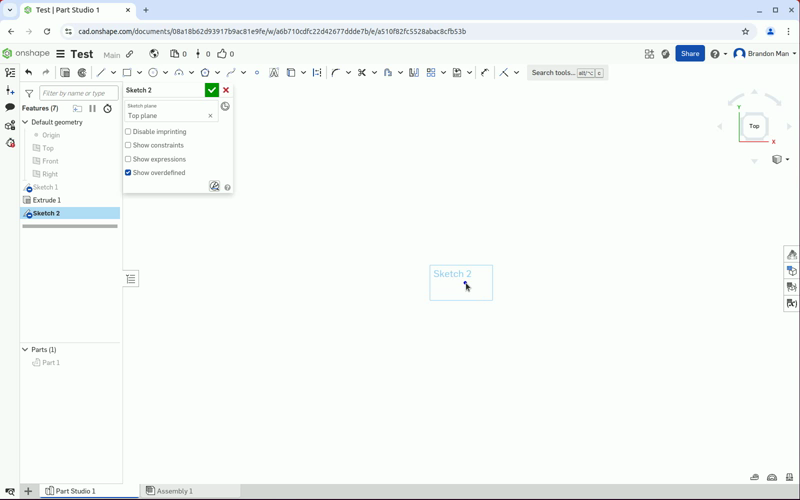
mouse_move(466, 283)
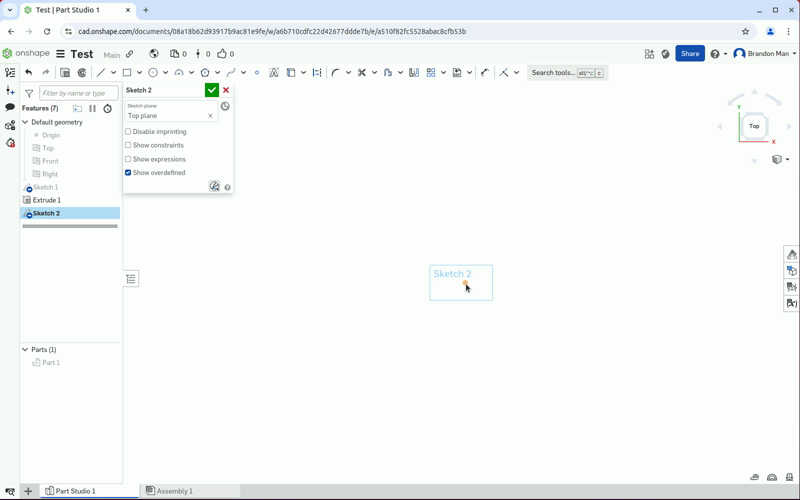
scroll(6)
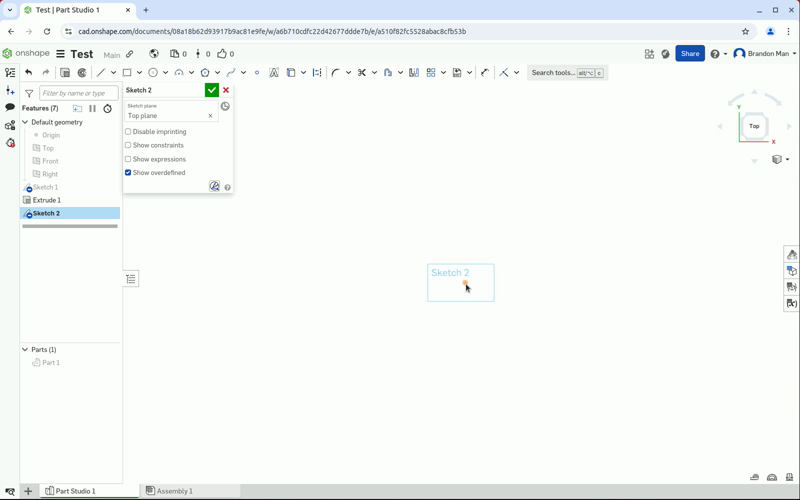
scroll(6)
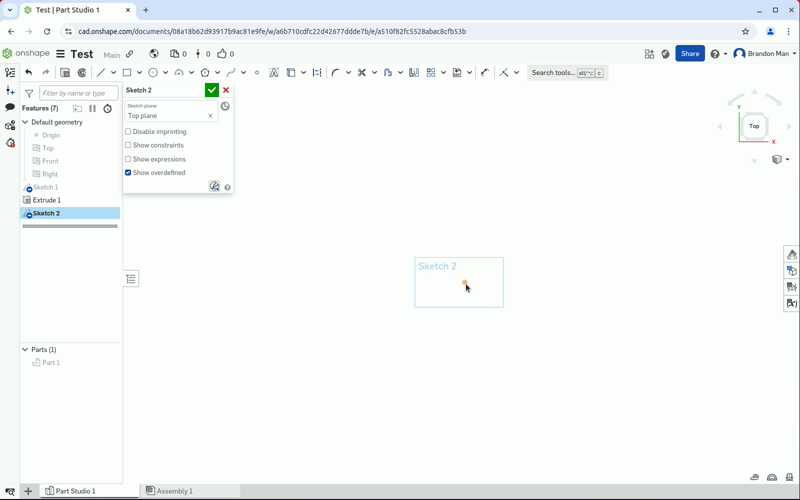
scroll(6)
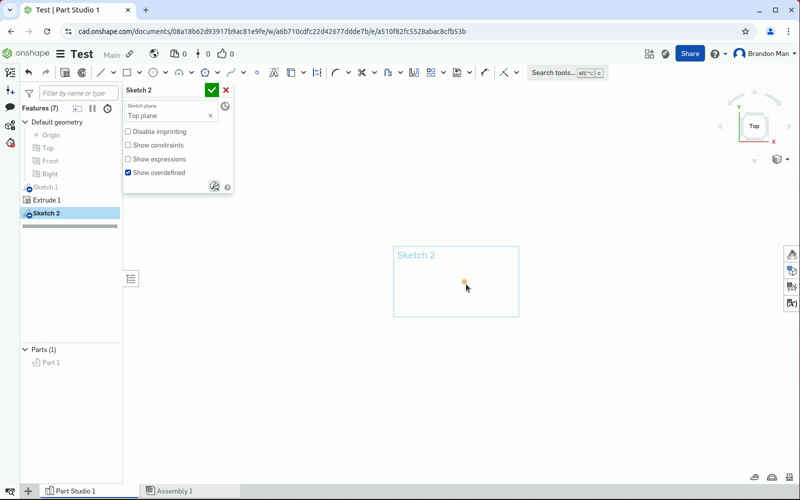
scroll(6)
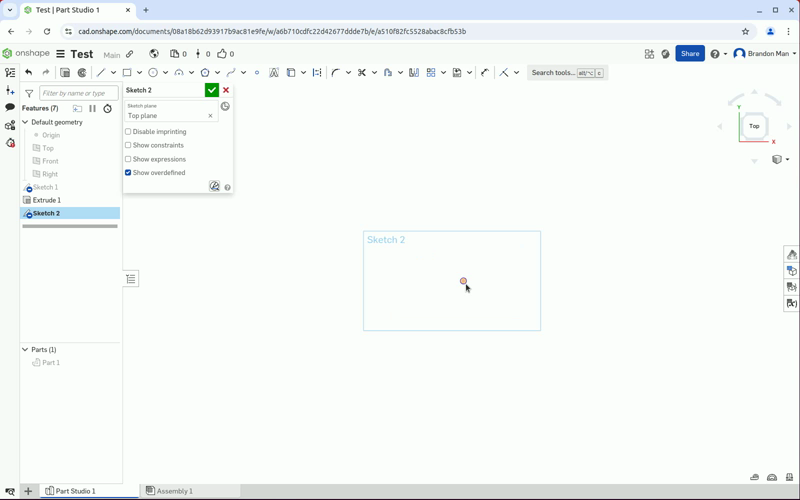
scroll(6)
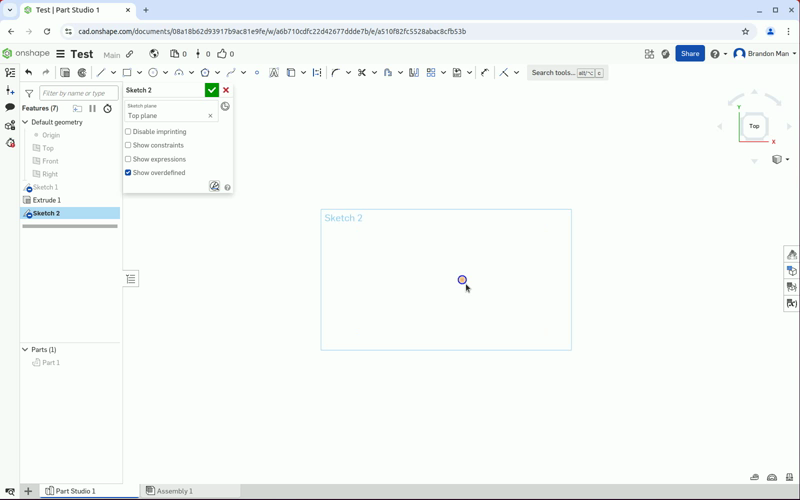
scroll(6)
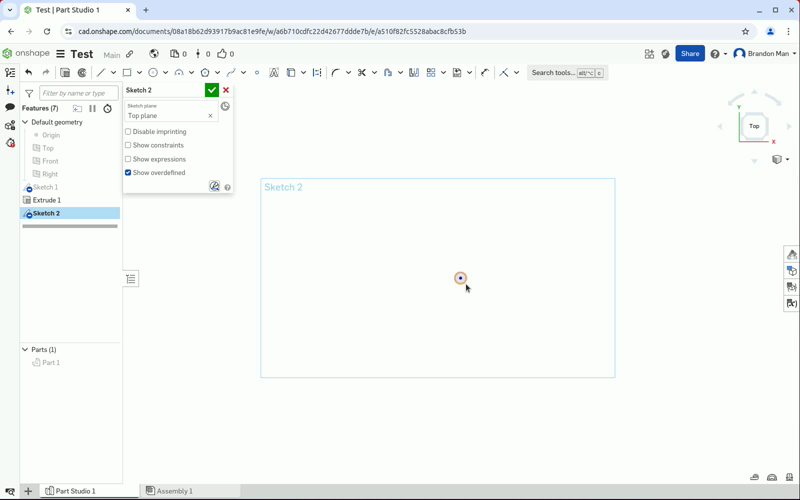
scroll(6)
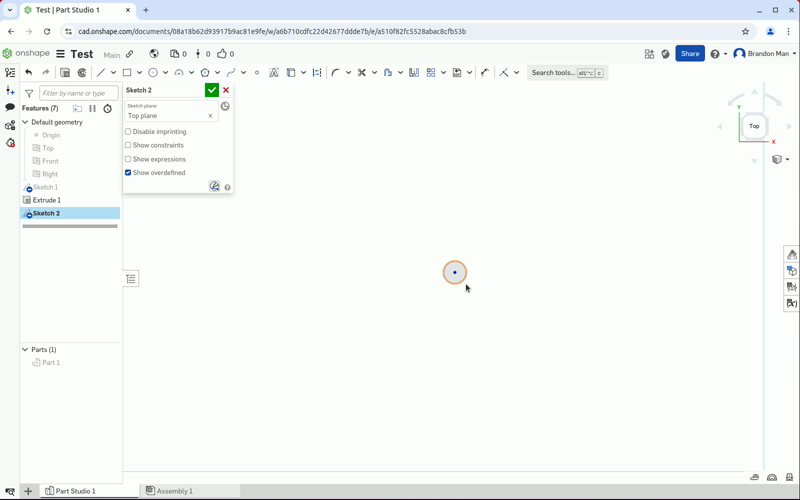
click(466, 283)
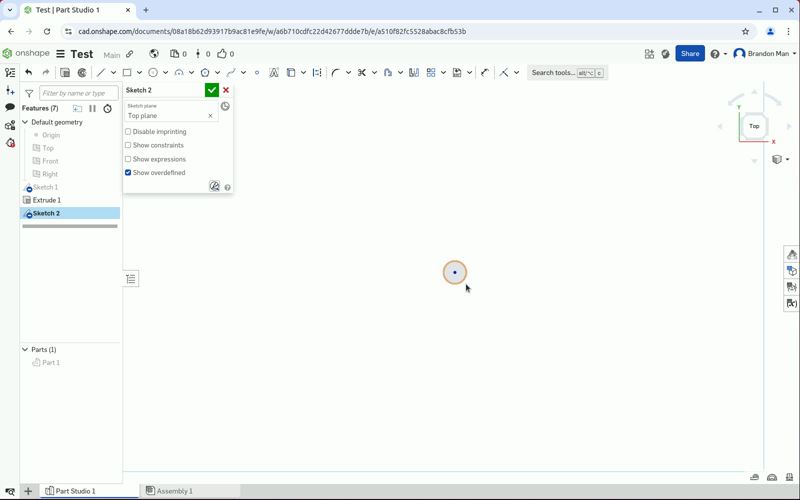
scroll(-6)
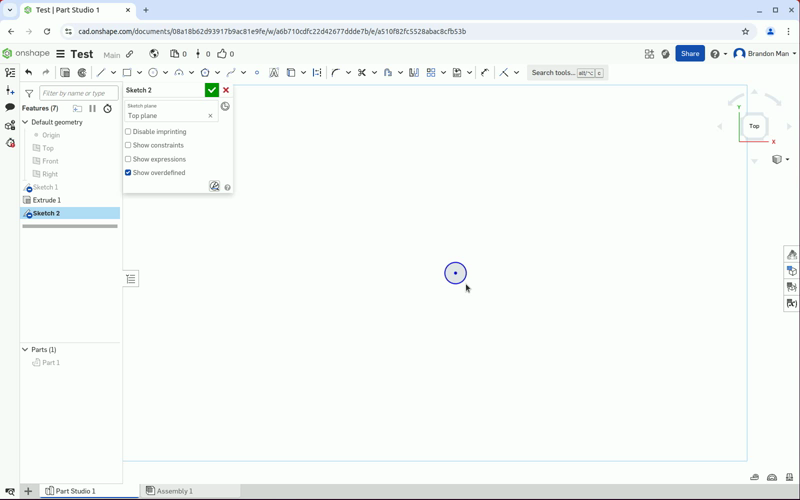
scroll(-6)
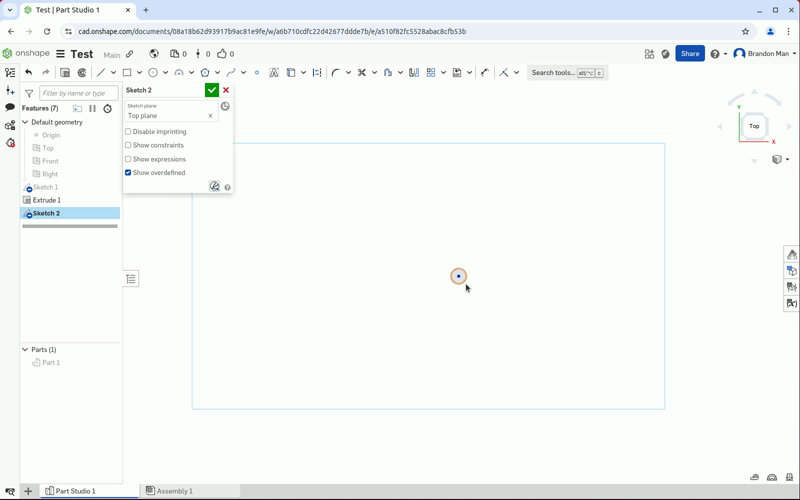
scroll(-6)
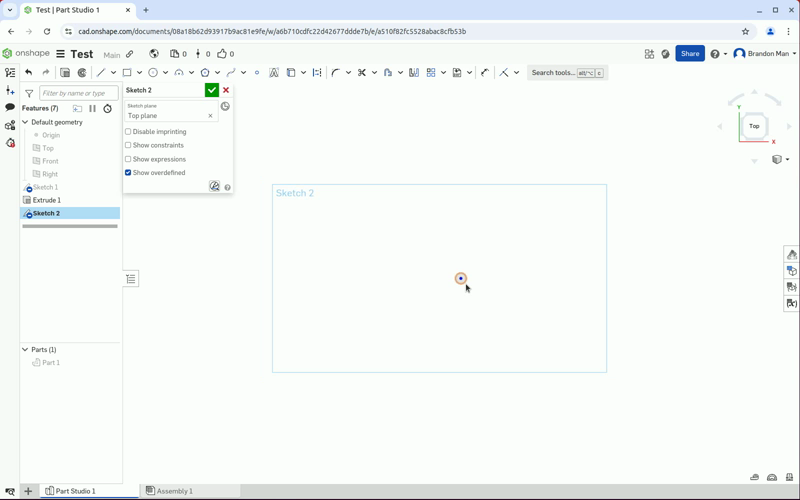
scroll(-6)
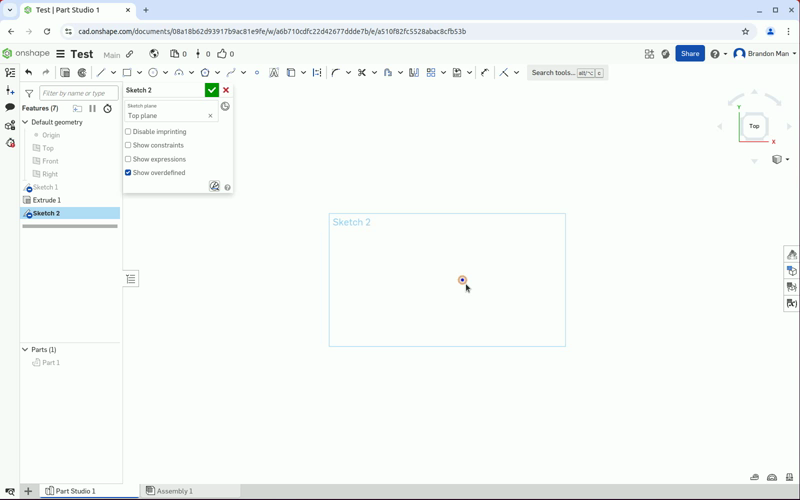
scroll(-6)
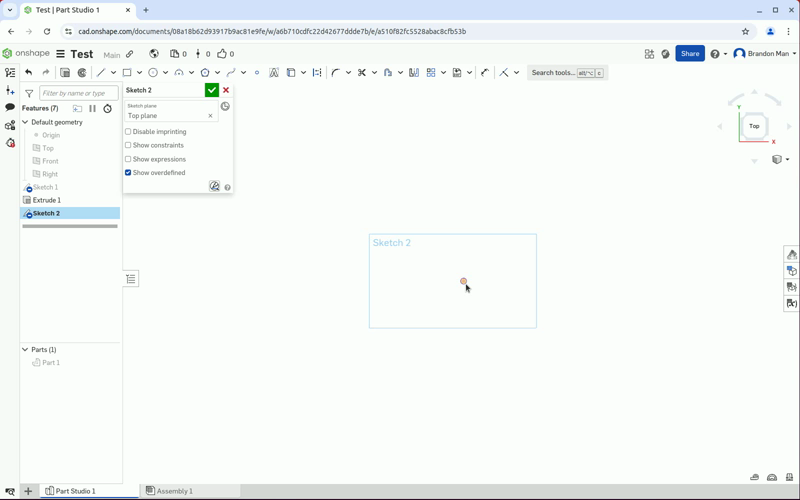
scroll(-6)
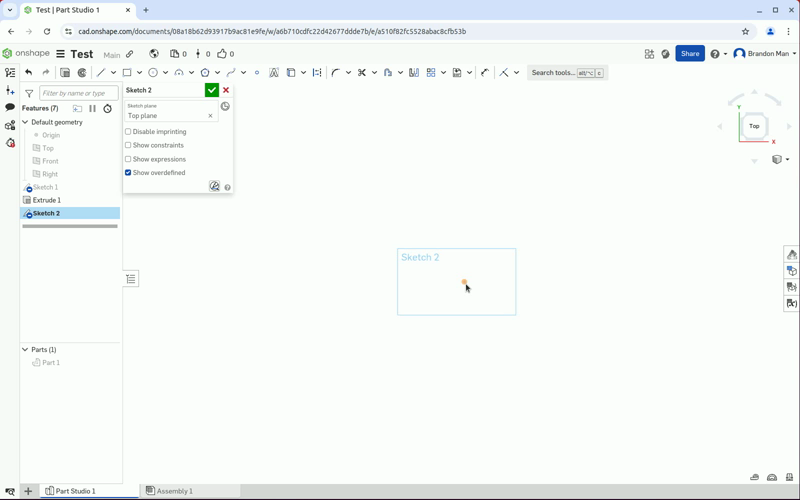
scroll(-6)
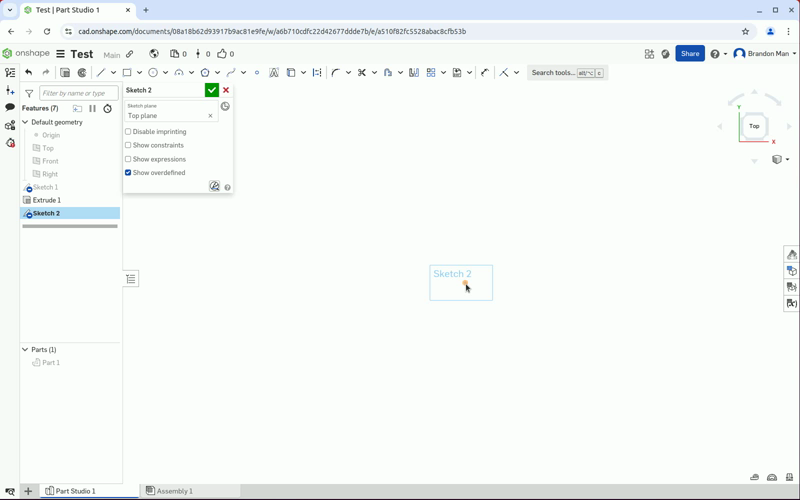
mouse_move(73, 352)
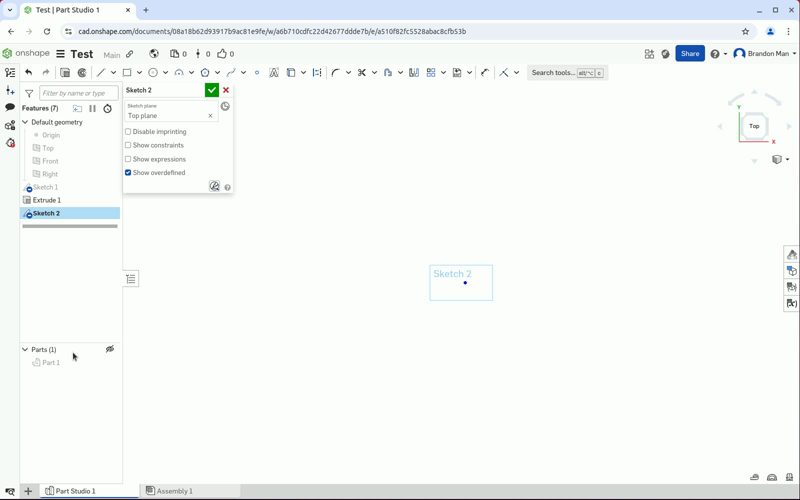
key(shift+y)
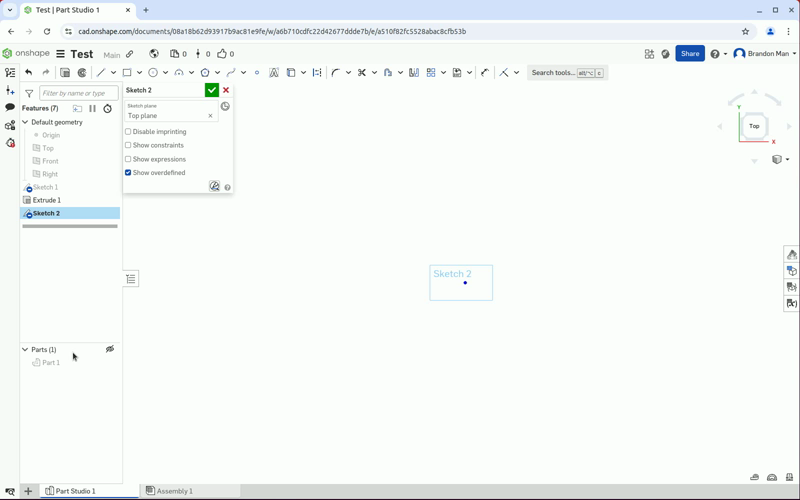
key(shift+e)
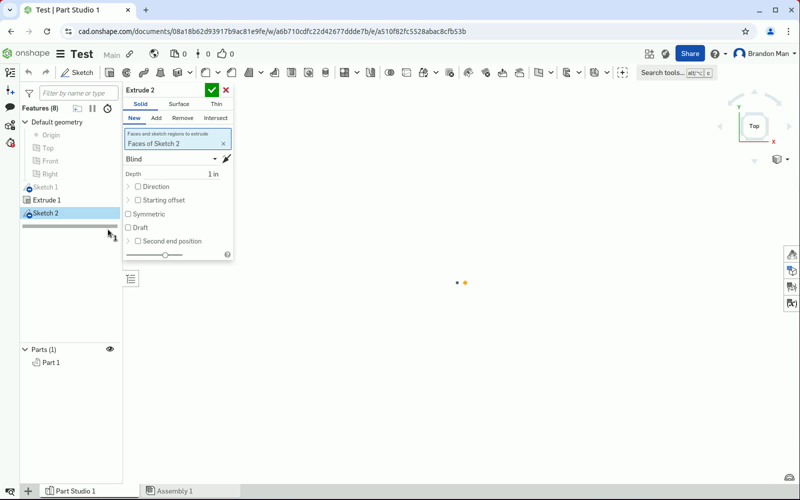
mouse_move(143, 106)
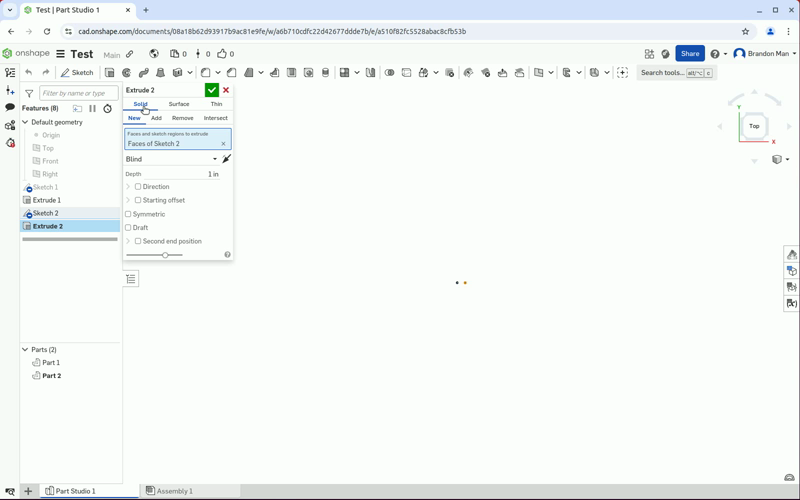
click(143, 106)
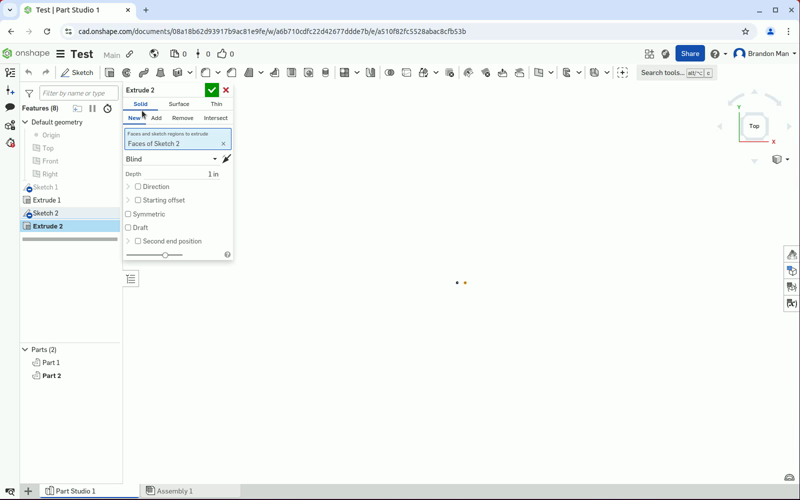
mouse_move(137, 120)
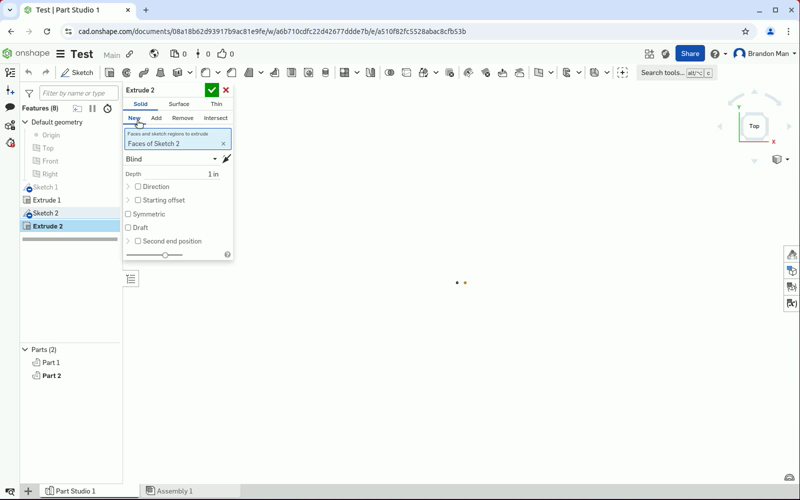
click(137, 120)
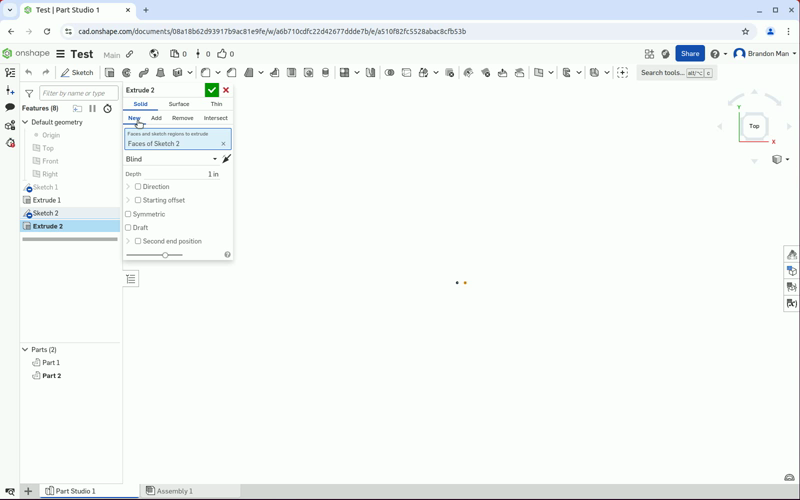
key(tab, 4)
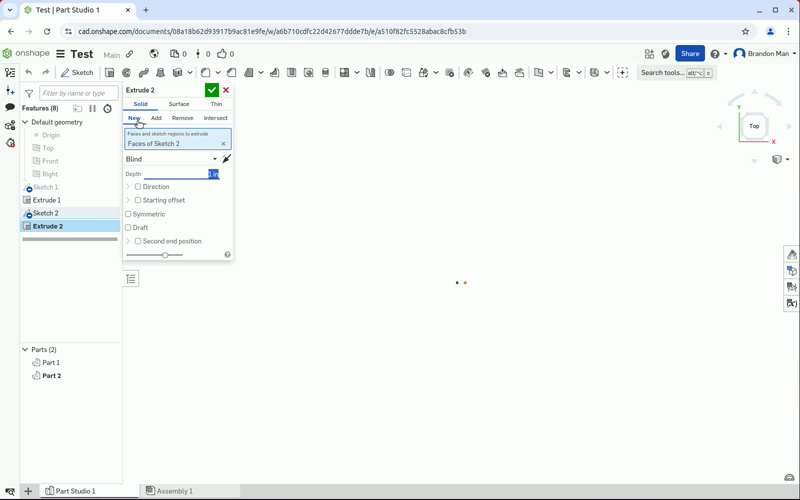
text(23.108)
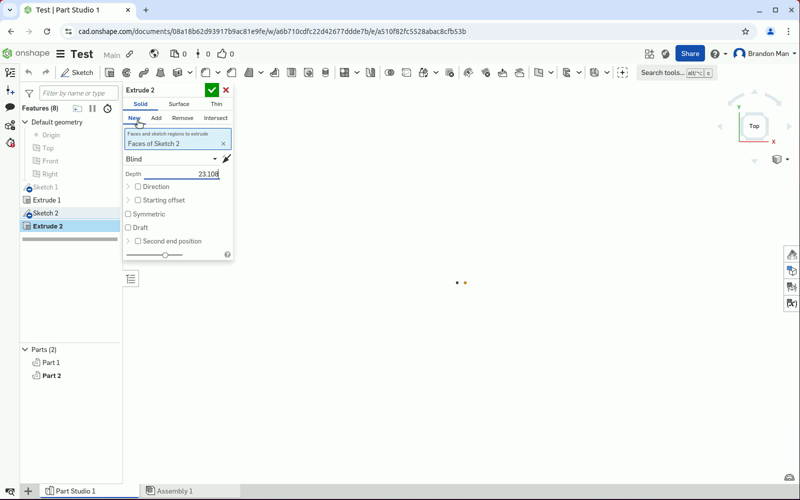
key(enter)
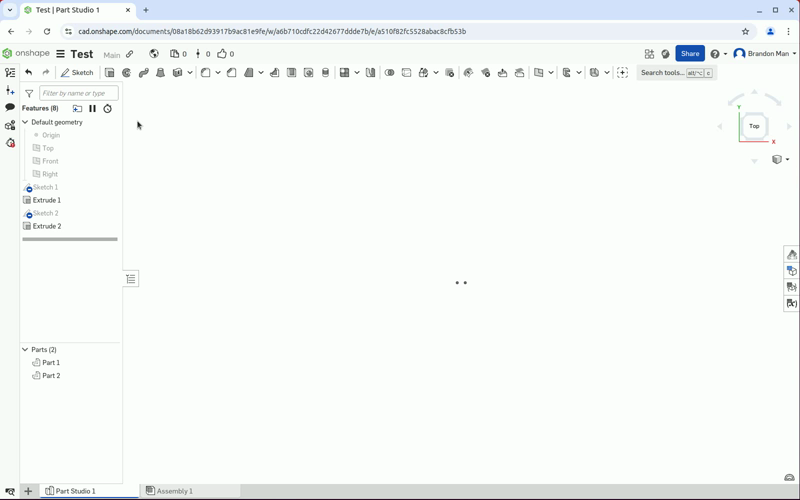
key(shift+h)
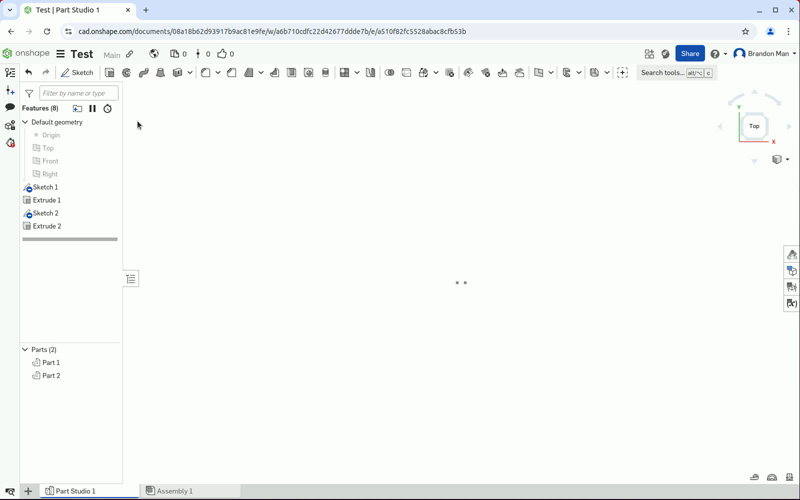
key(shift+h)
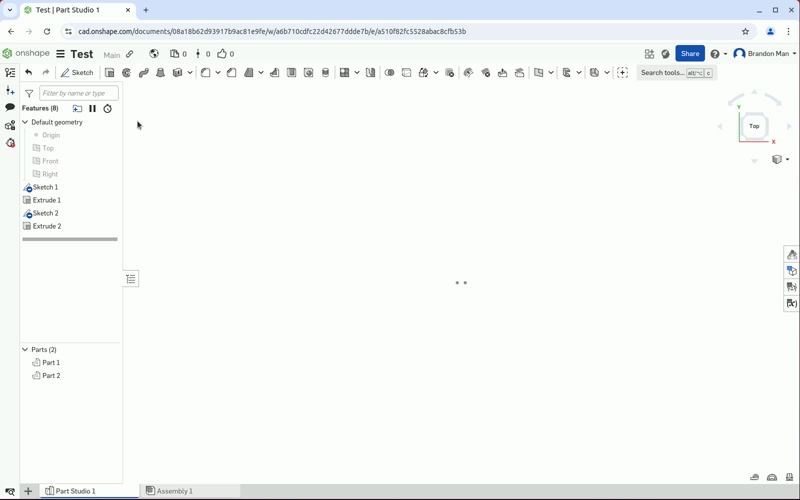
key(shift+7)
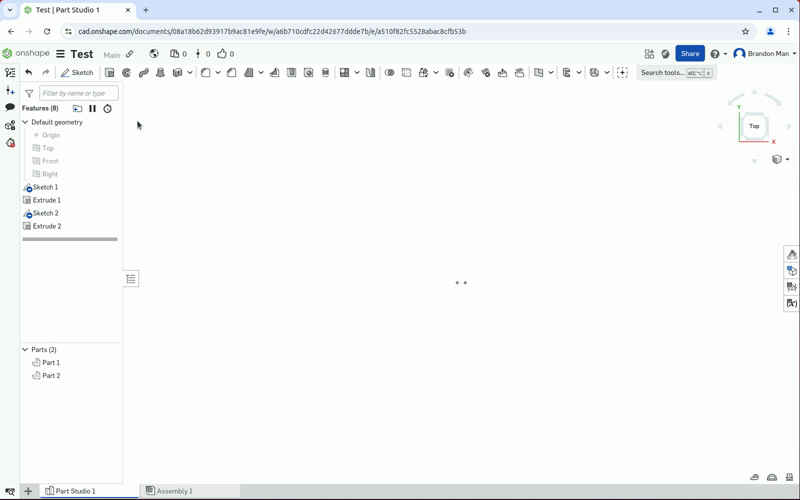
key(up, 3)
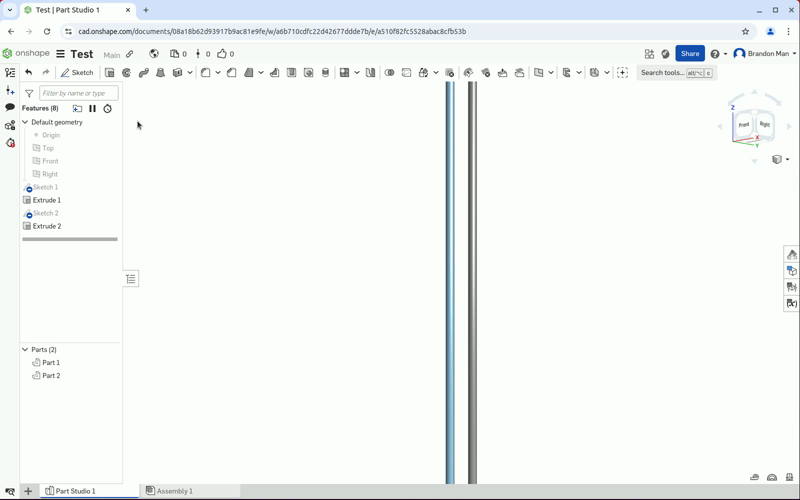
key(left, 3)
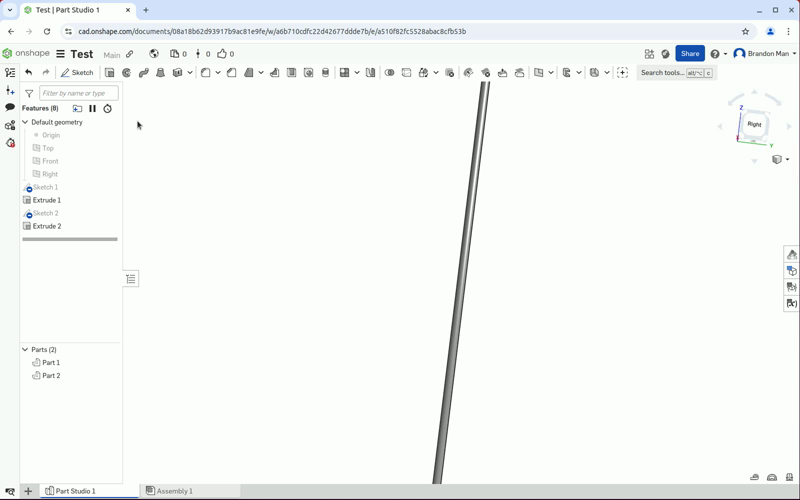
key(right, 3)
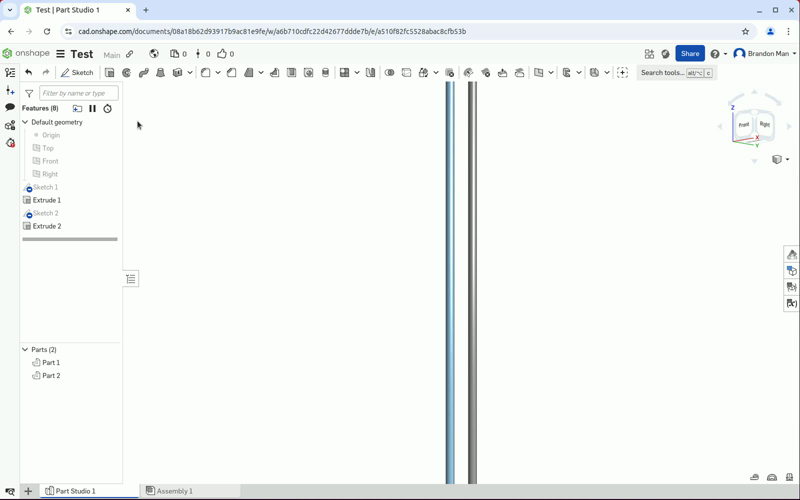
key(down, 3)
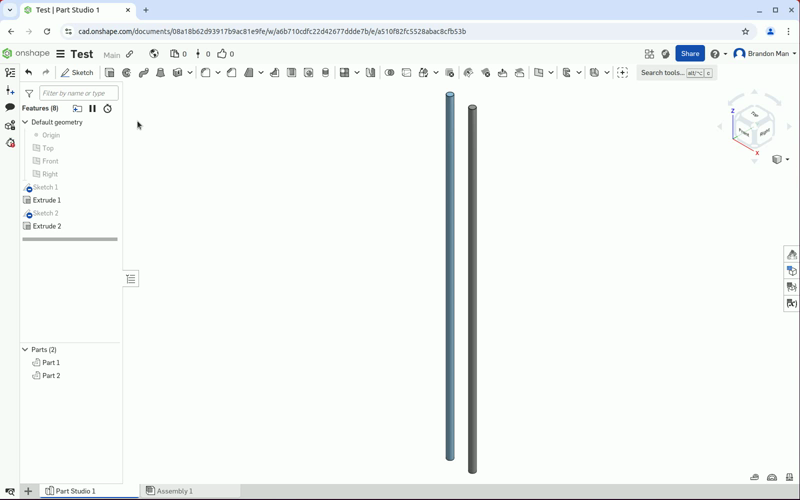
mouse_move(73, 189)
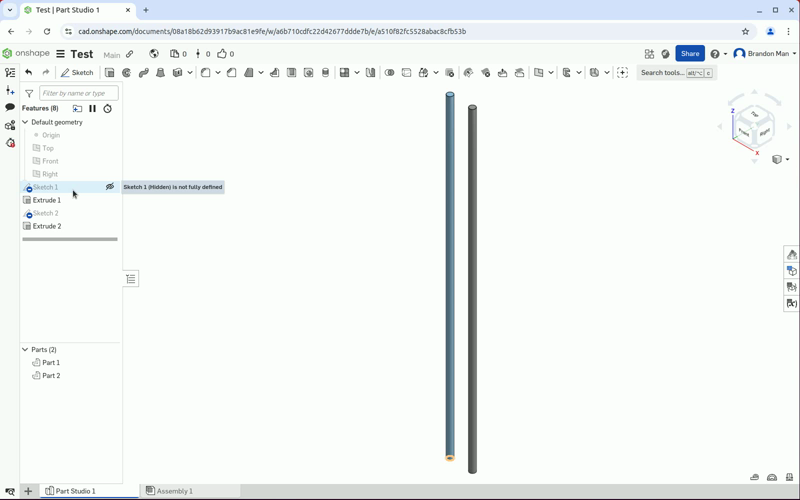
click(73, 189)